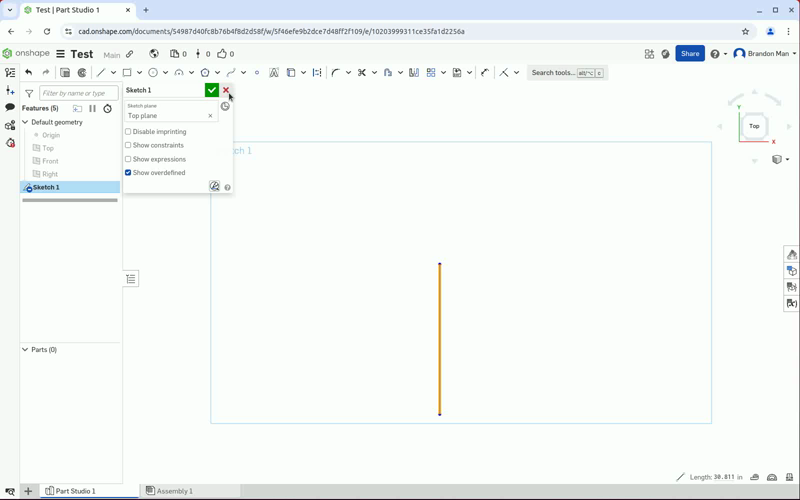
key(shift+h)
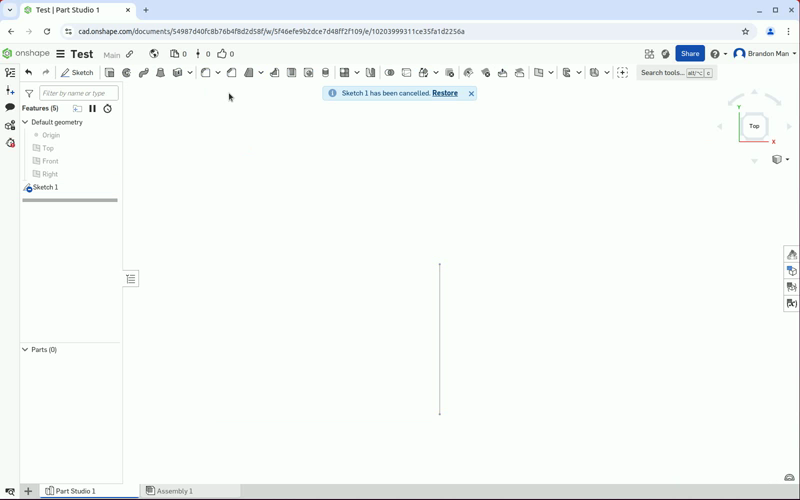
key(shift+s)
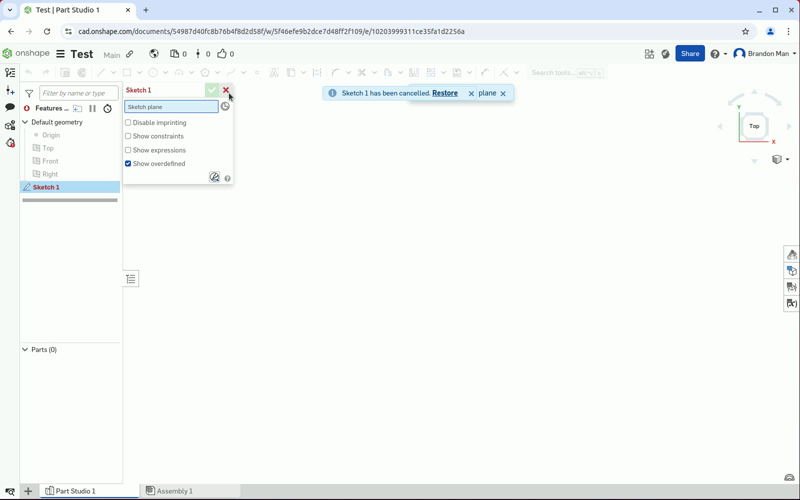
mouse_move(73, 150)
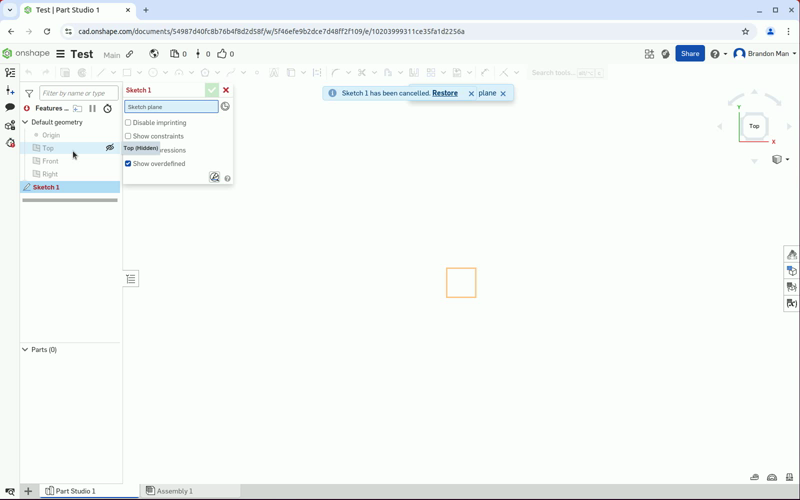
click(73, 150)
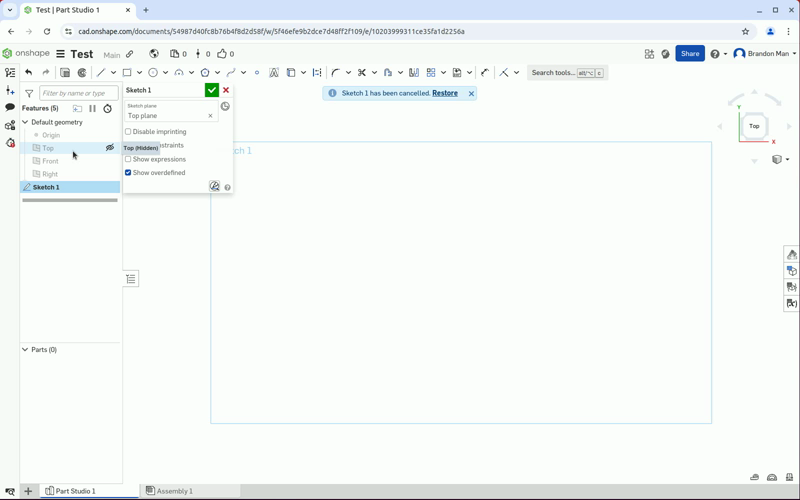
mouse_move(73, 352)
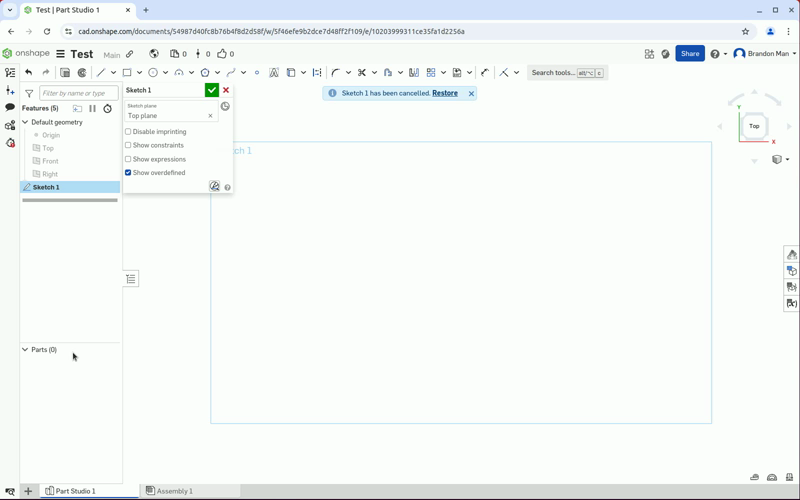
key(y)
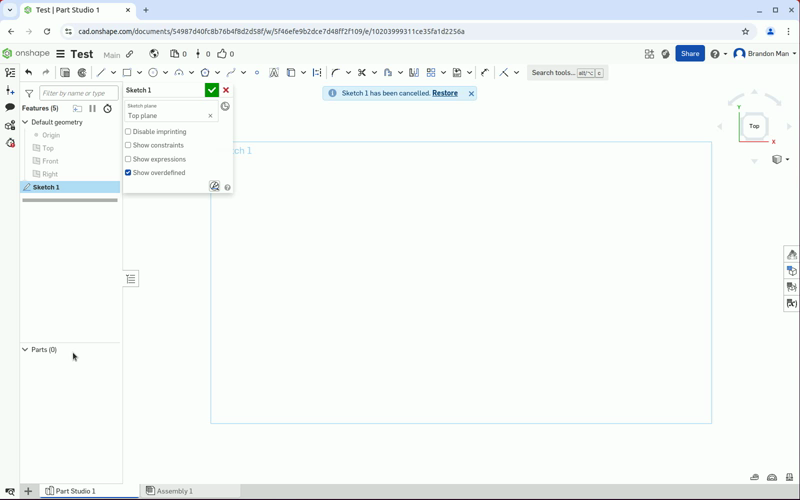
key(c)
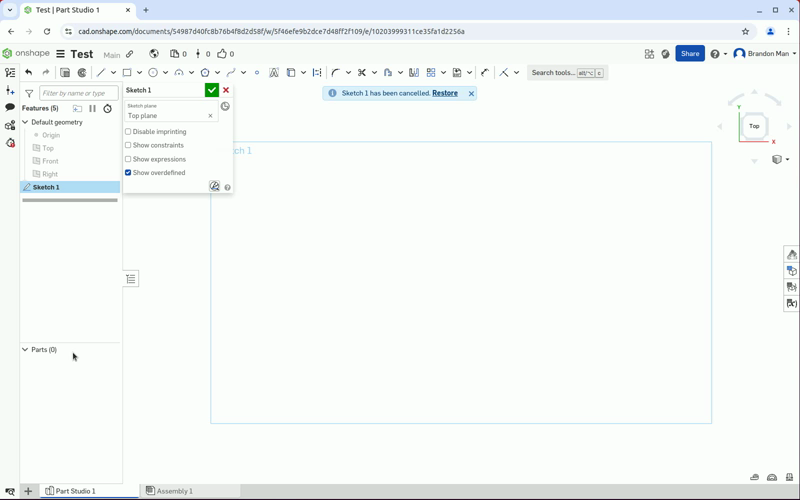
key_down(shift)
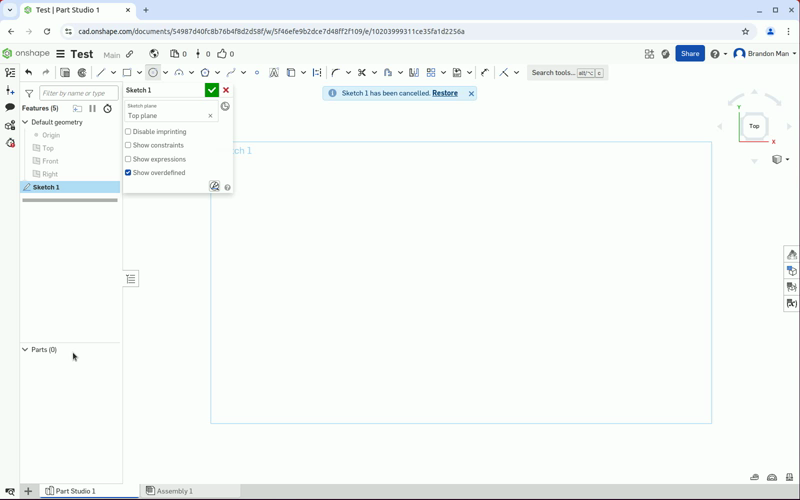
mouse_move(461, 282)
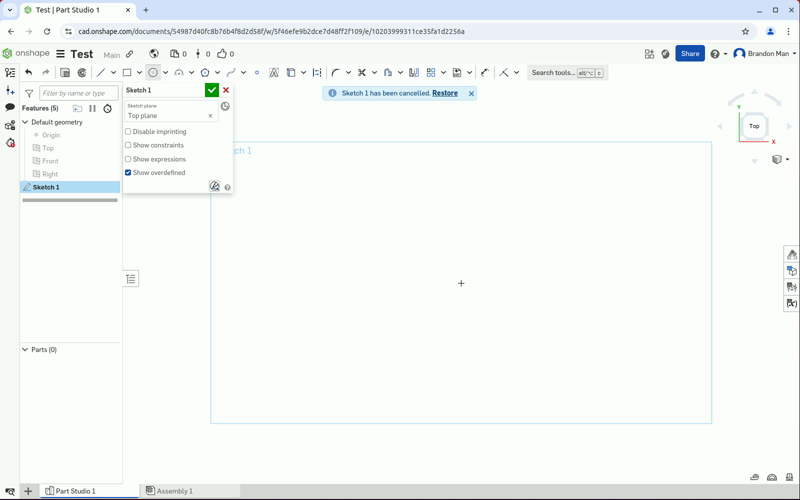
click(461, 282)
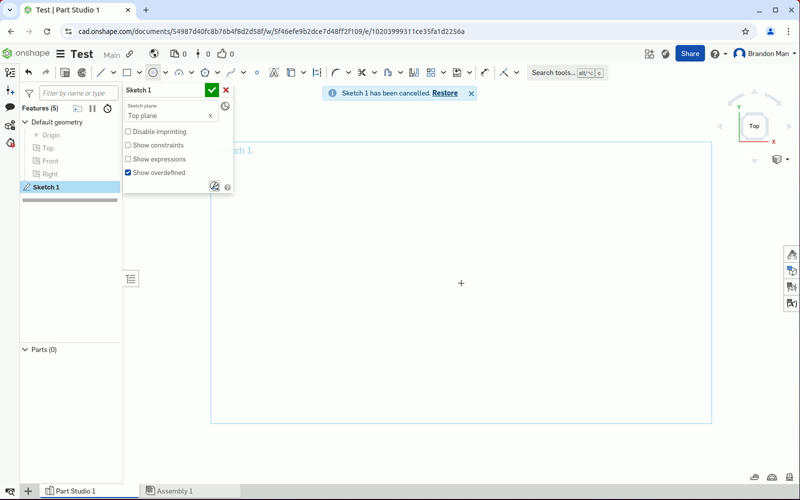
key_up(shift)
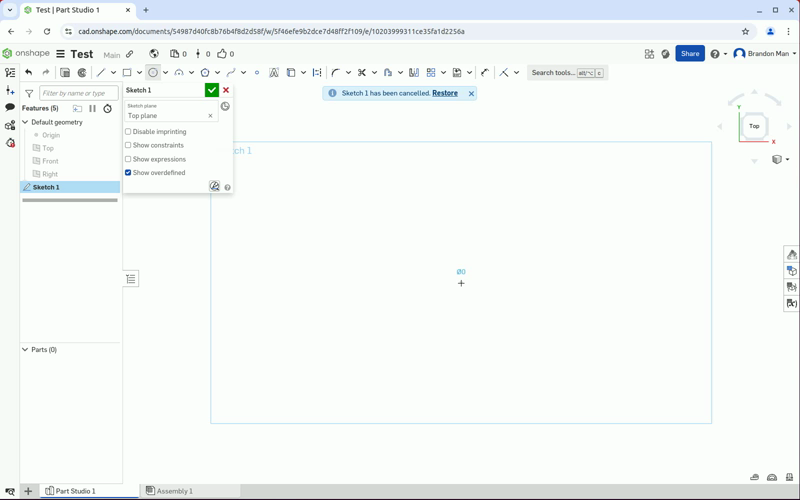
mouse_move(476, 282)
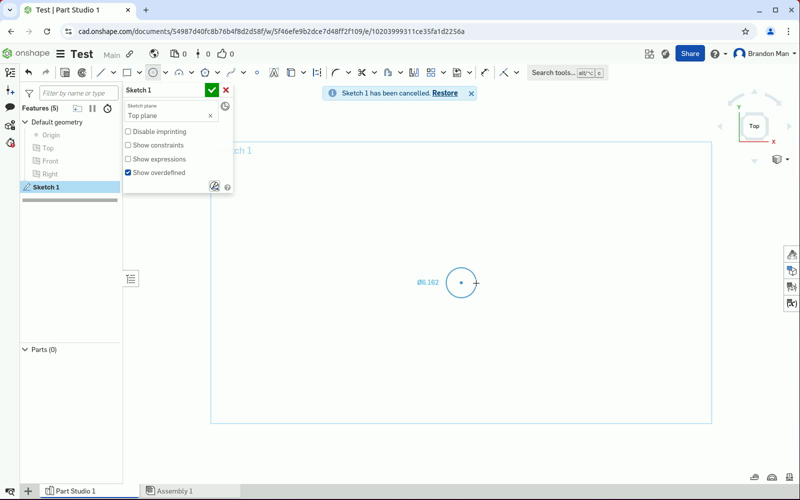
click(476, 282)
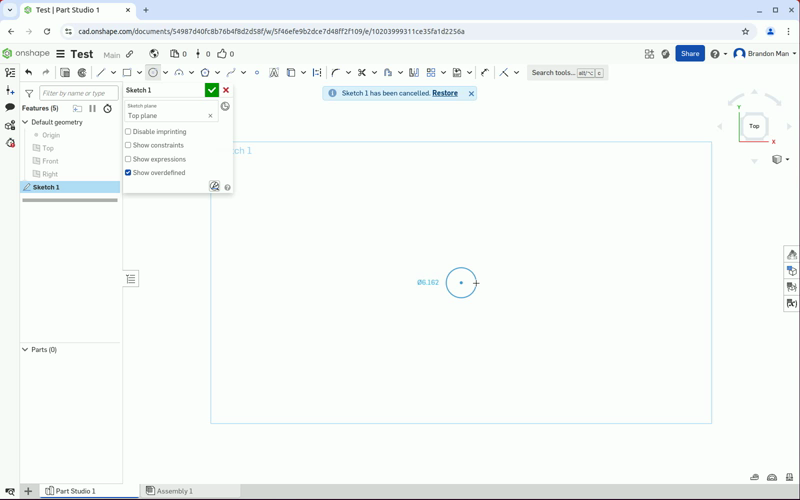
key(esc)
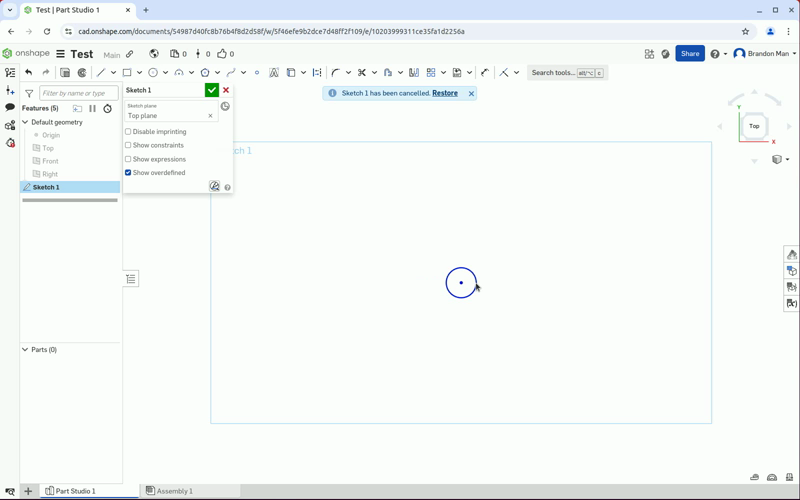
mouse_move(452, 276)
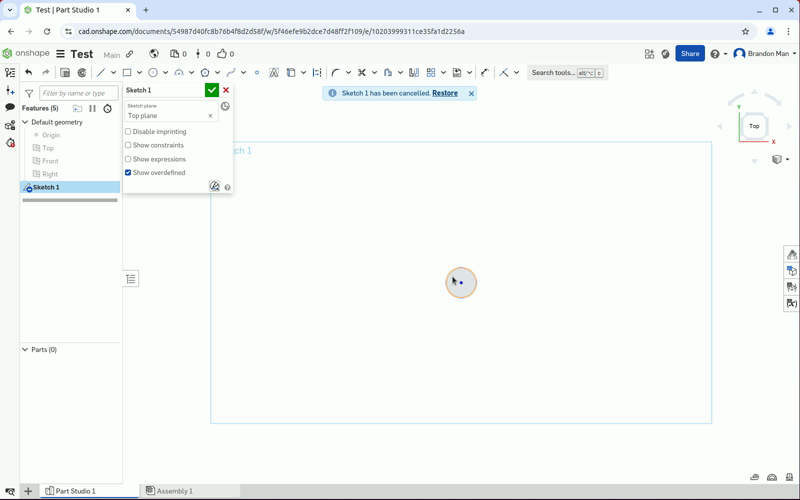
scroll(6)
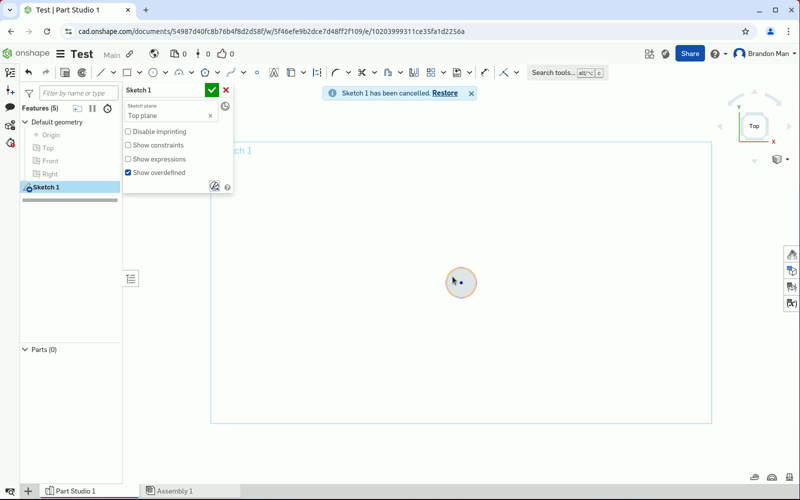
scroll(6)
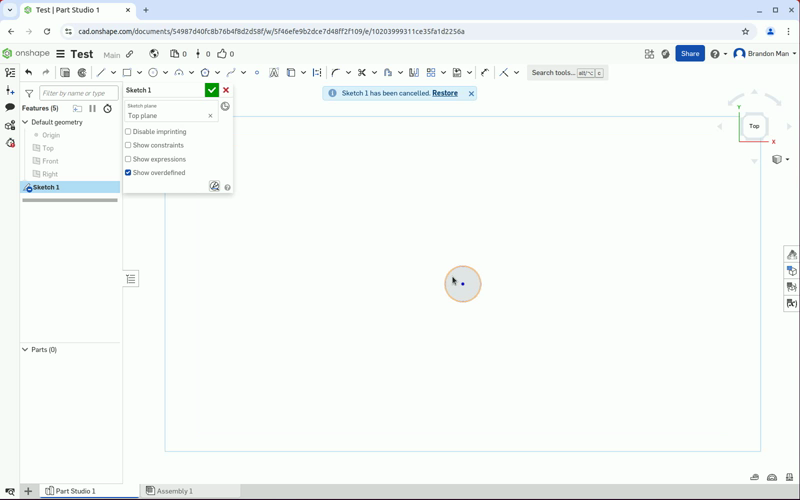
scroll(6)
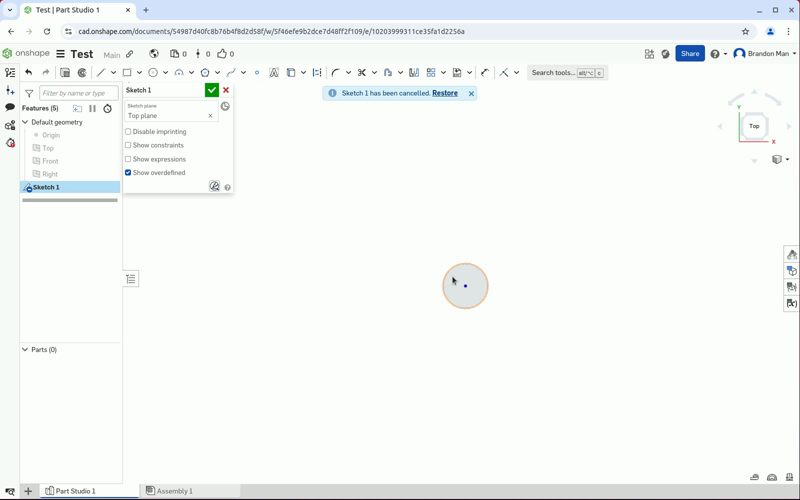
scroll(6)
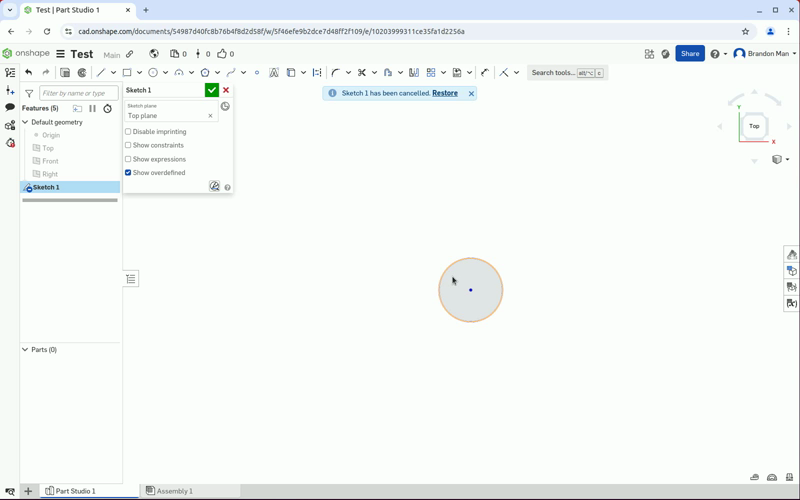
scroll(6)
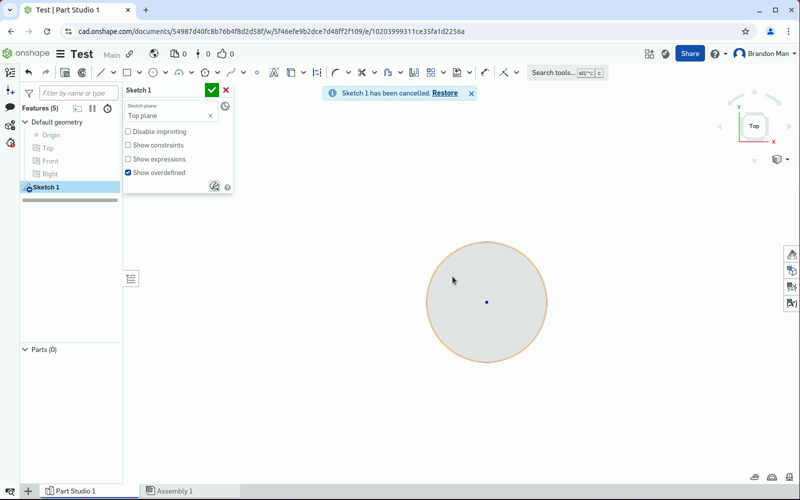
scroll(6)
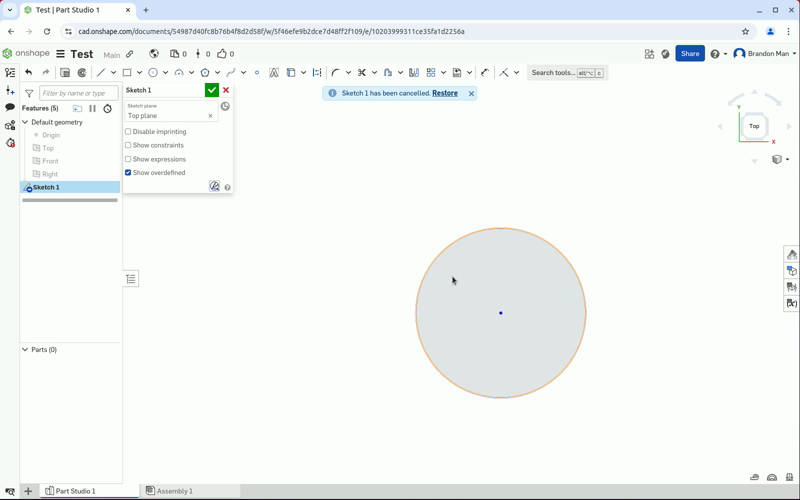
scroll(6)
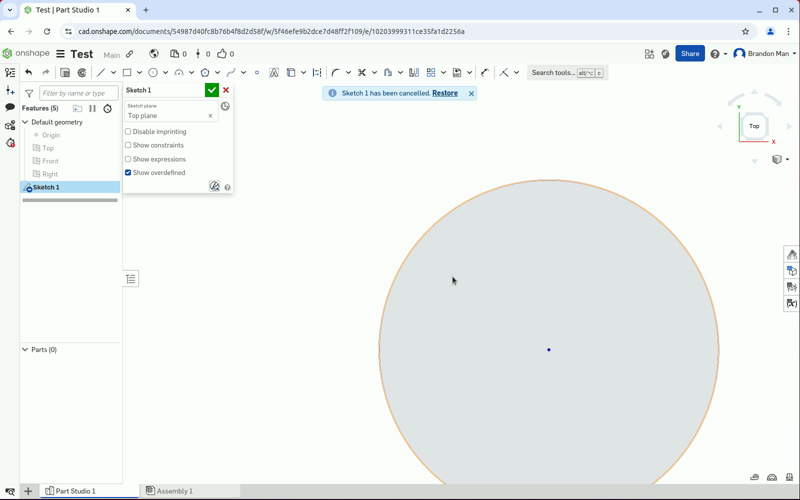
click(452, 276)
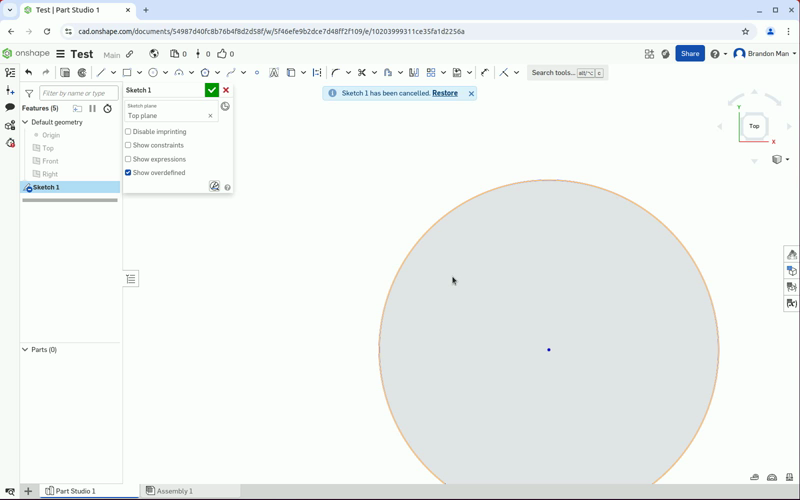
scroll(-6)
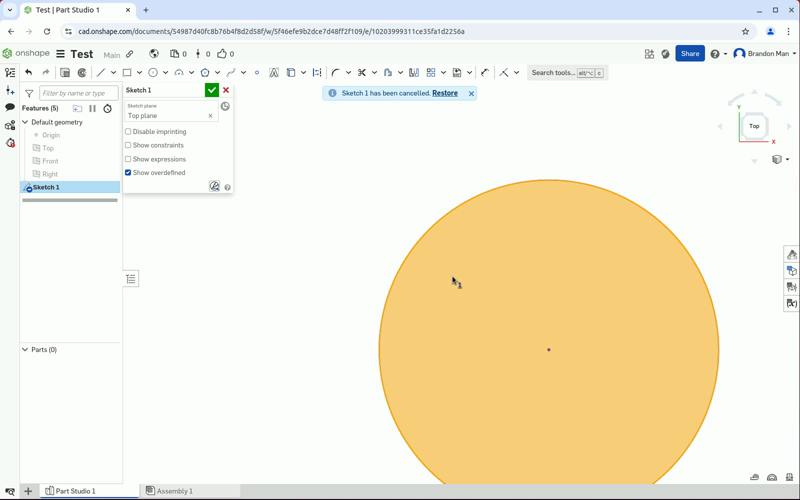
scroll(-6)
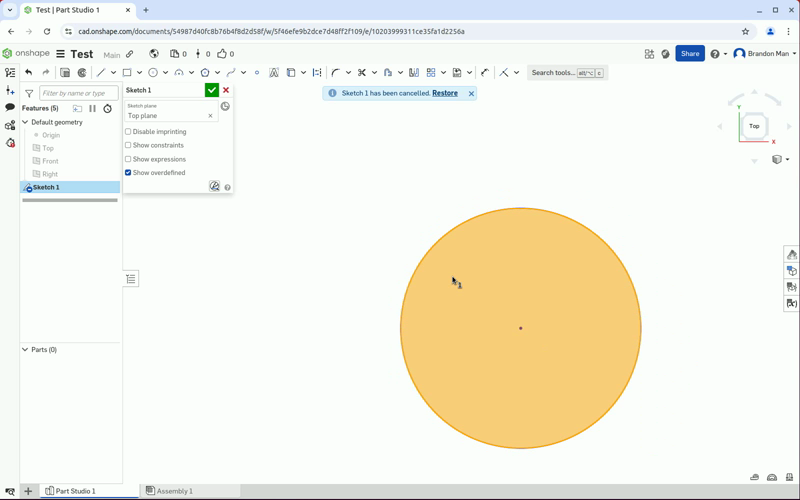
scroll(-6)
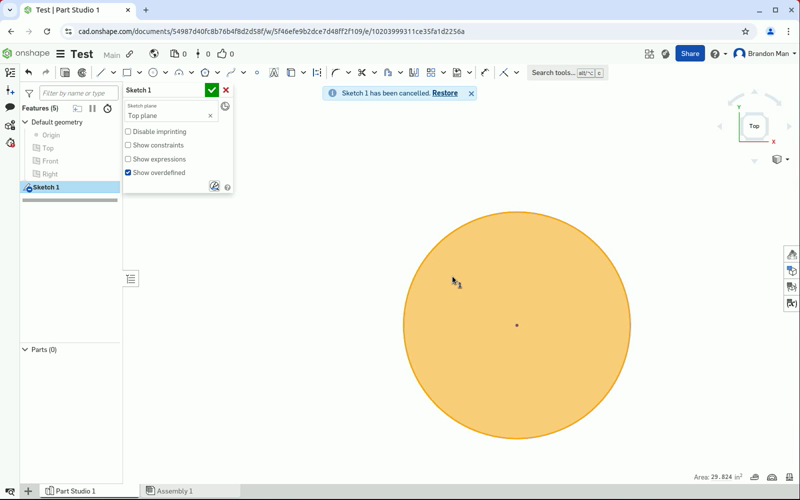
scroll(-6)
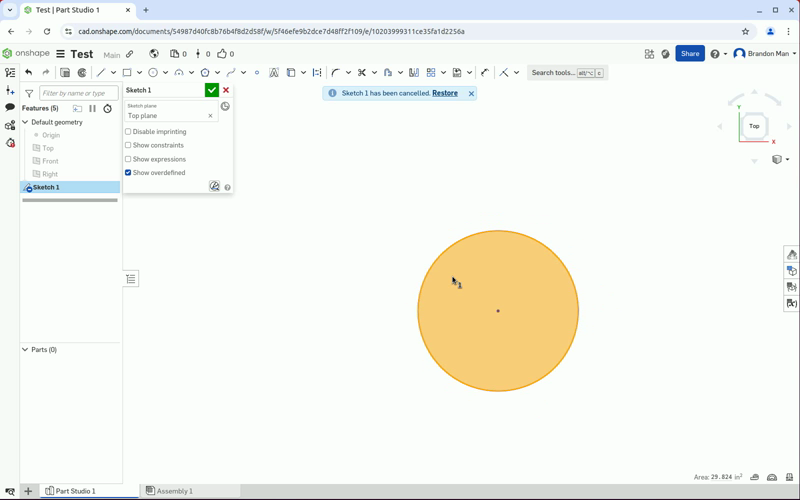
scroll(-6)
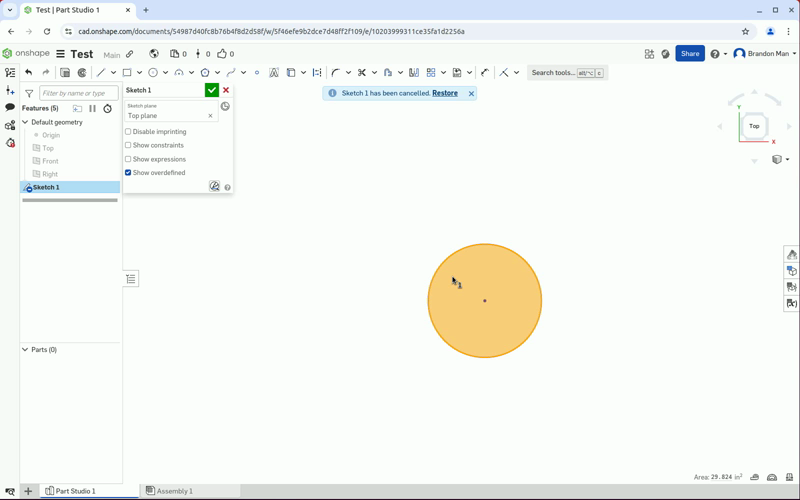
scroll(-6)
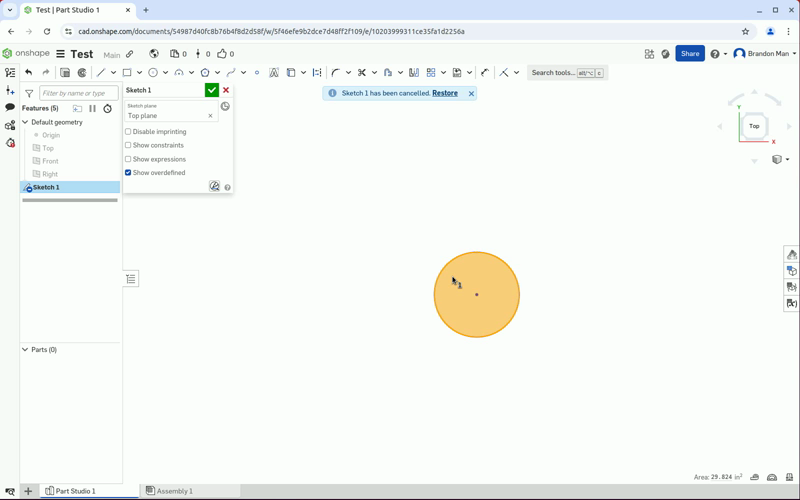
scroll(-6)
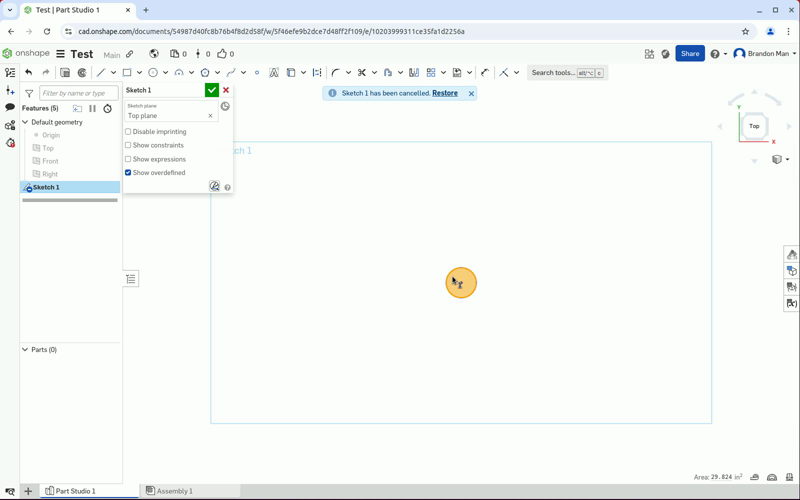
mouse_move(73, 352)
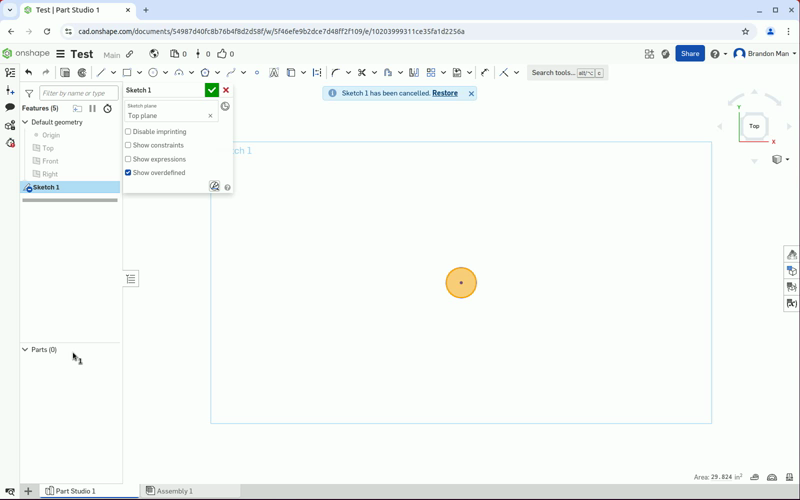
key(shift+y)
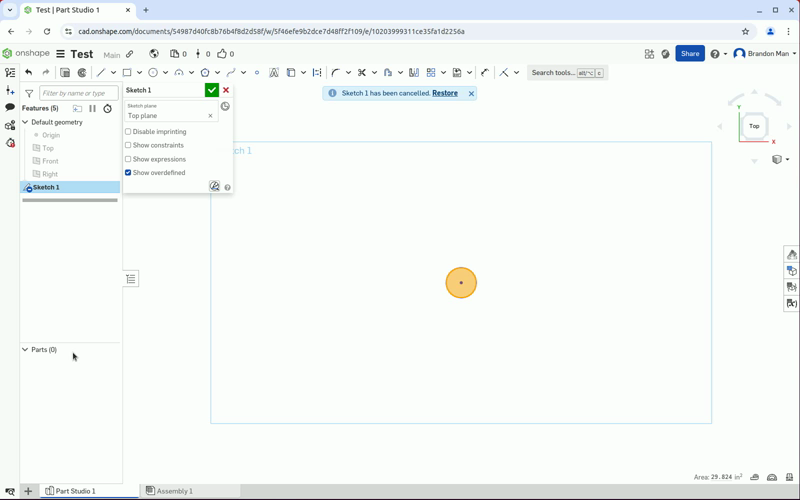
key(shift+e)
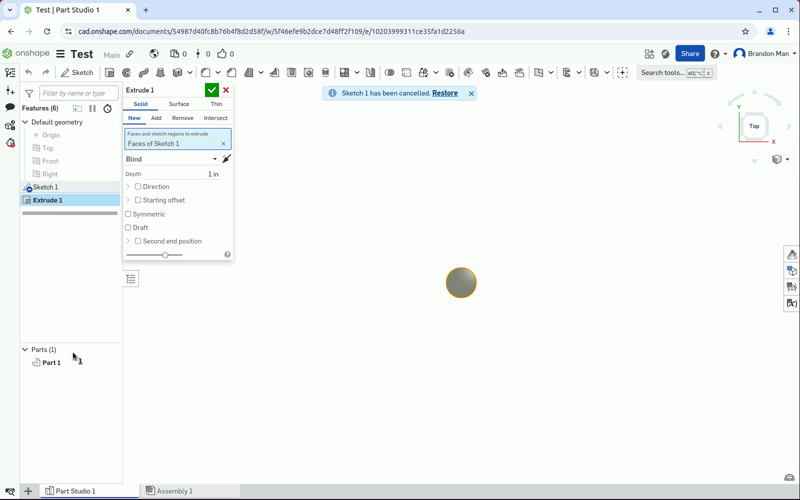
mouse_move(143, 106)
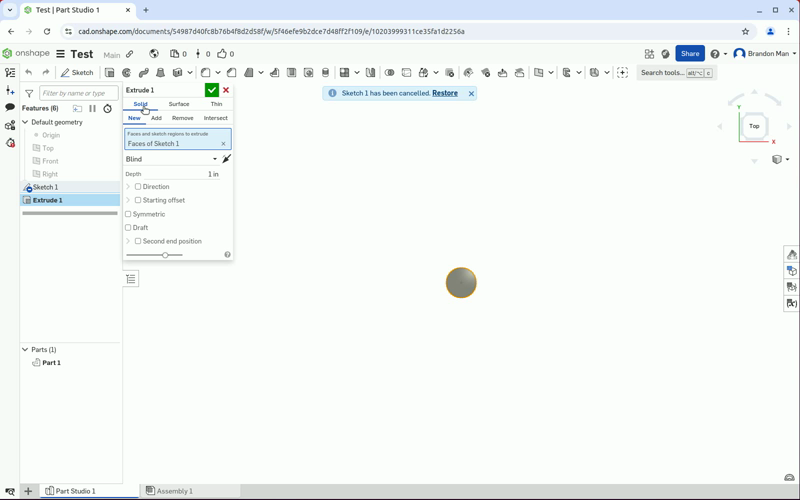
click(143, 106)
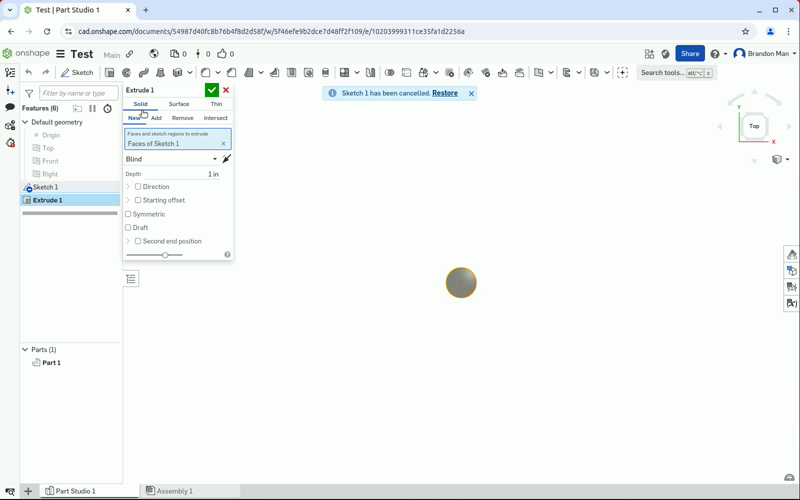
mouse_move(137, 120)
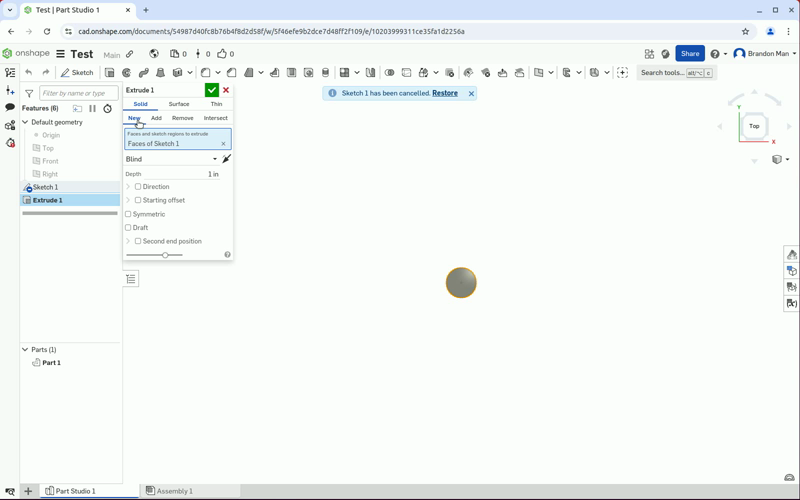
click(137, 120)
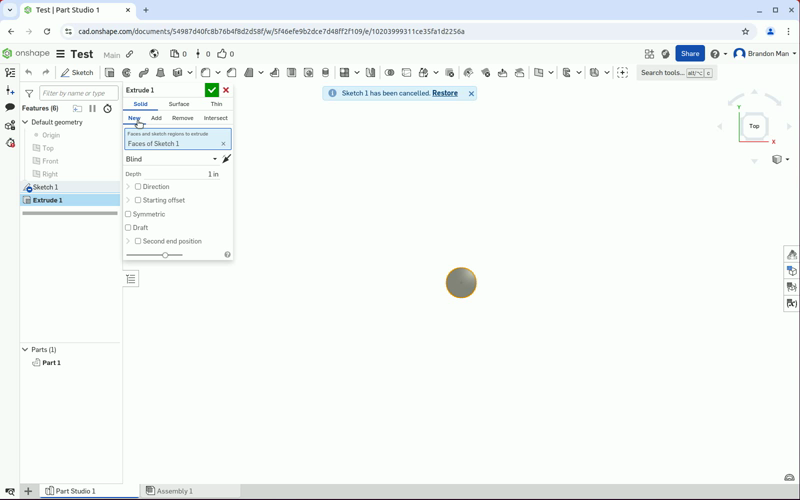
key(tab, 4)
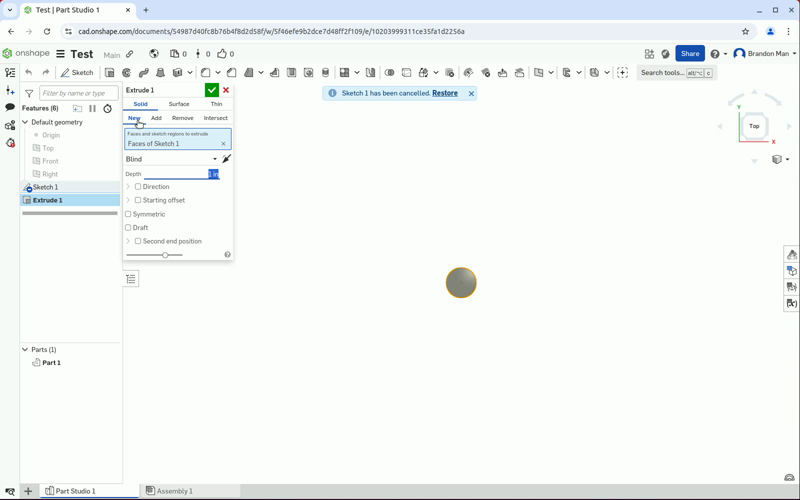
text(8.666)
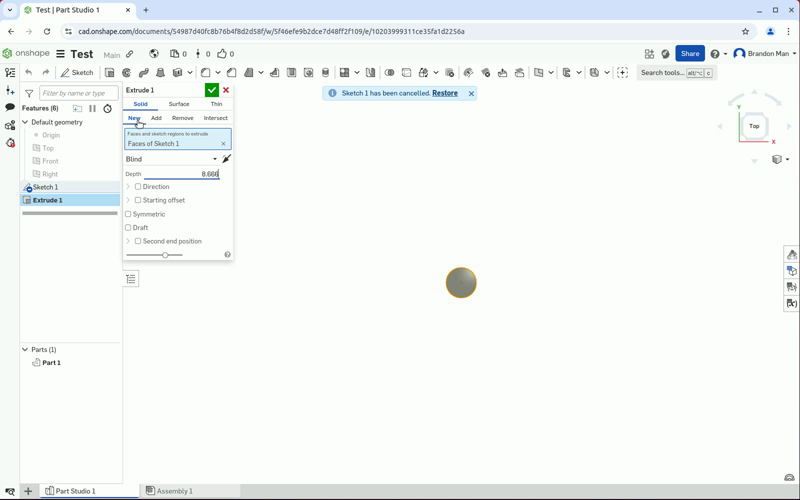
key(enter)
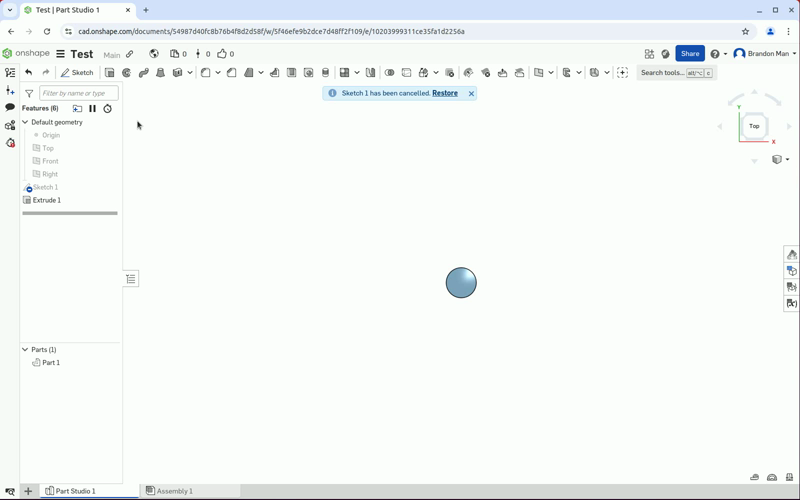
key(shift+h)
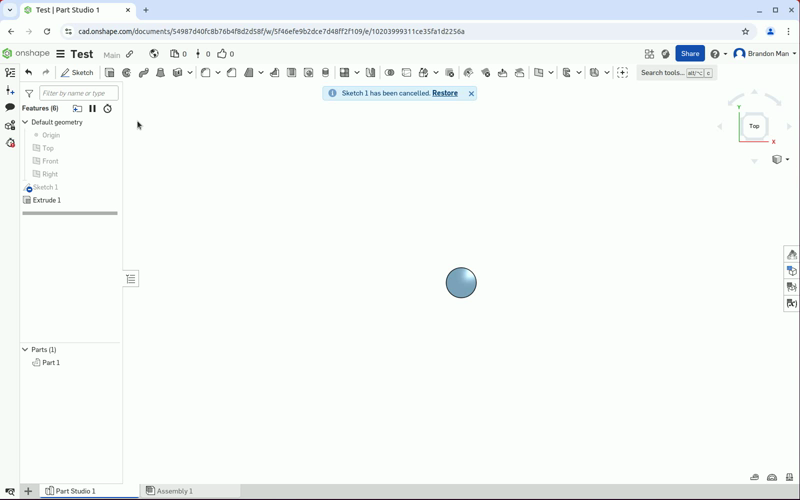
key(shift+h)
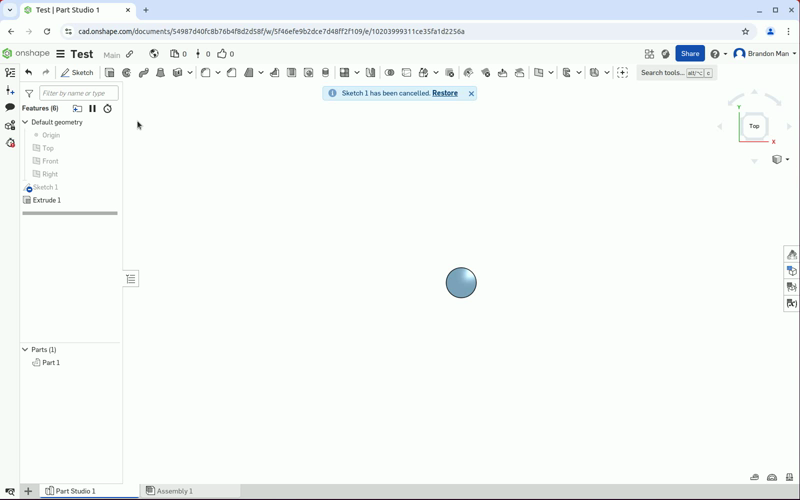
mouse_move(73, 189)
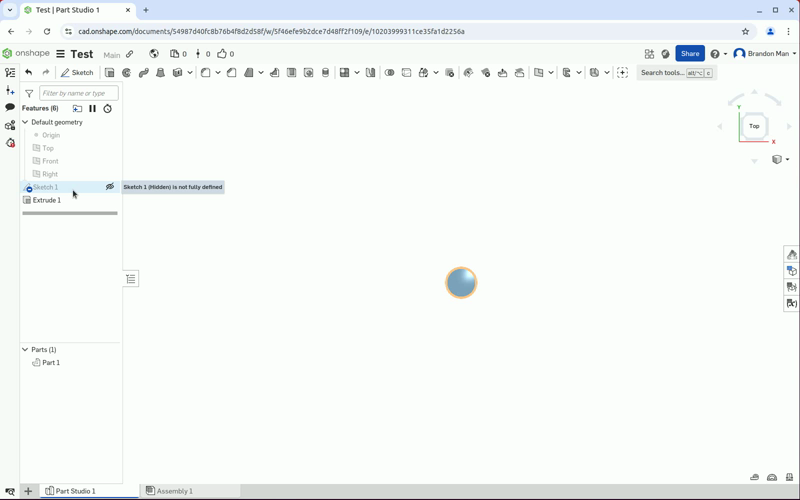
click(73, 189)
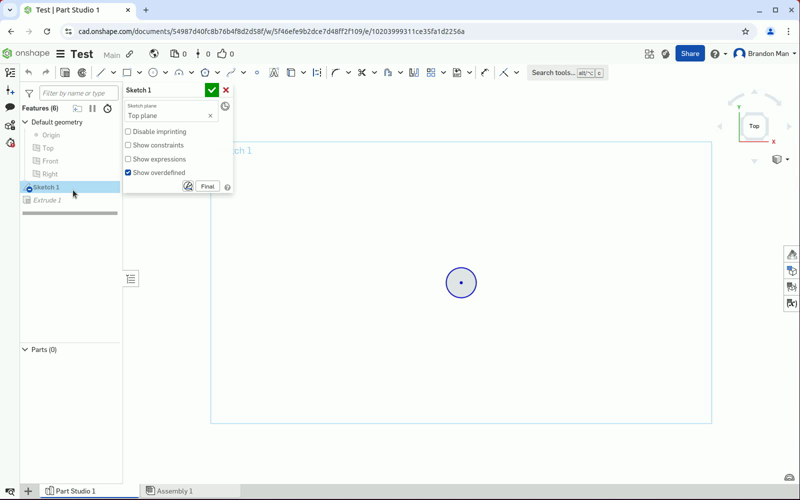
mouse_move(229, 92)
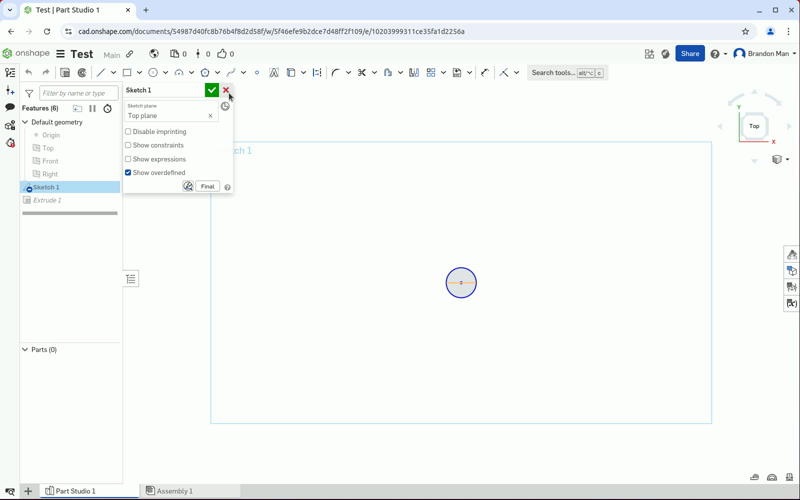
click(229, 92)
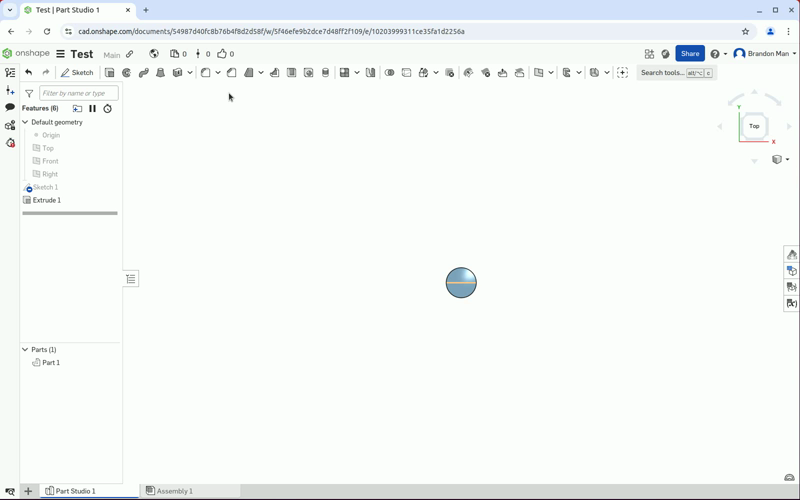
mouse_move(541, 75)
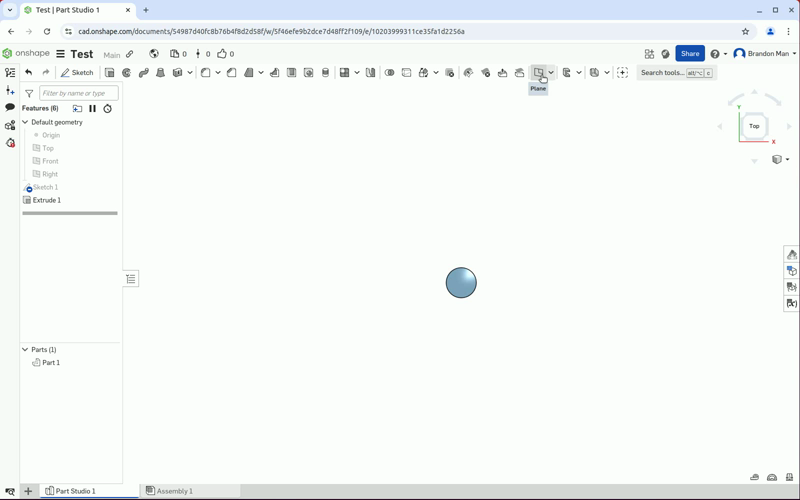
click(541, 75)
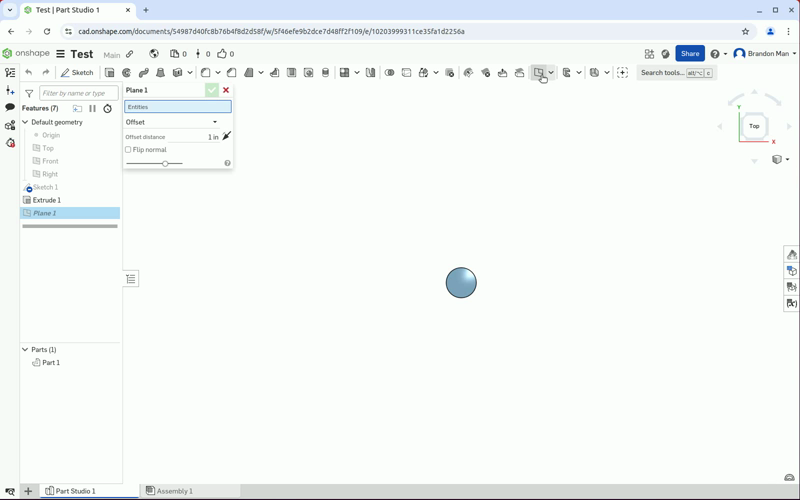
mouse_move(73, 150)
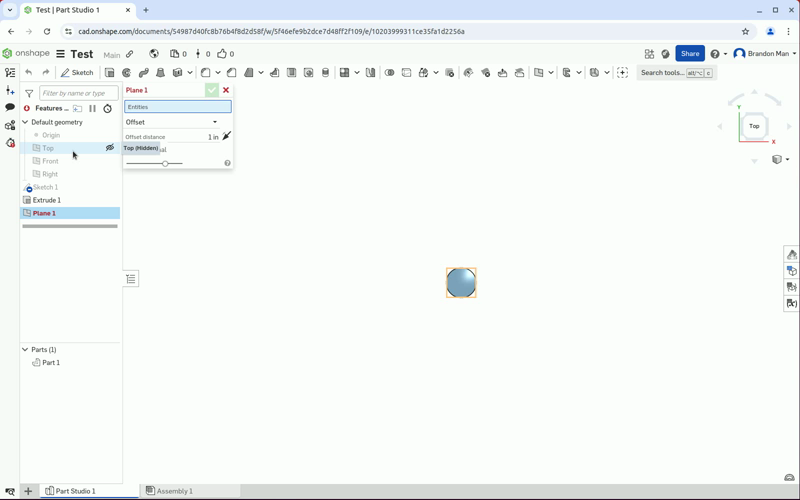
click(73, 150)
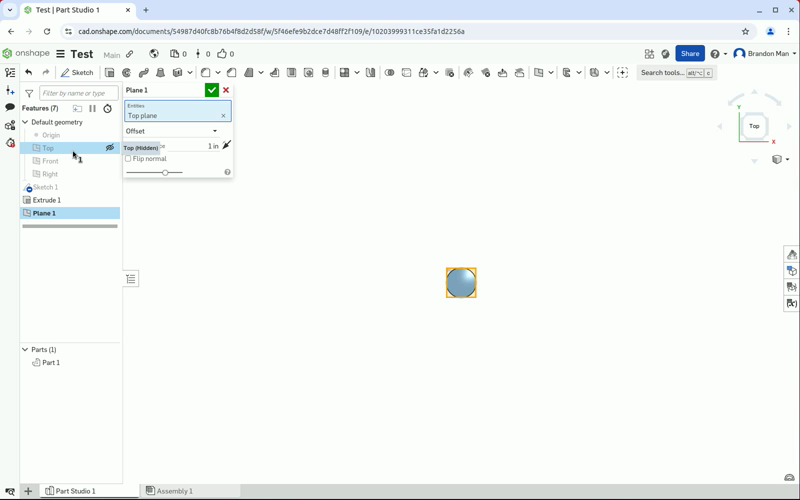
key(tab, 2)
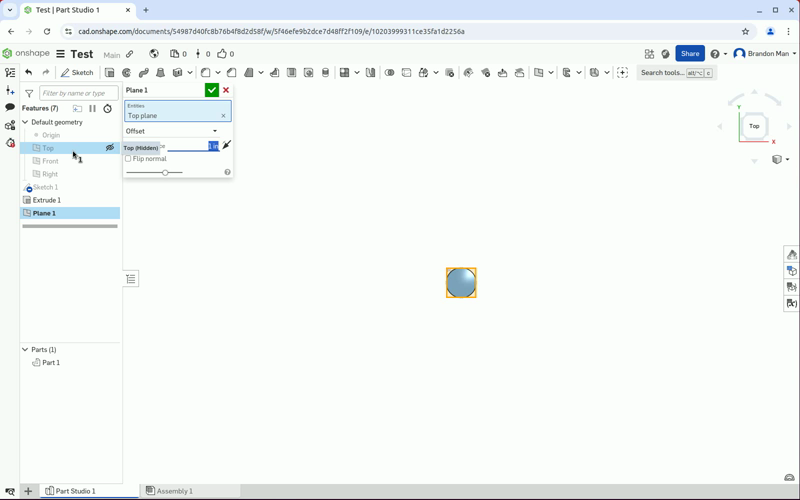
text(8.658)
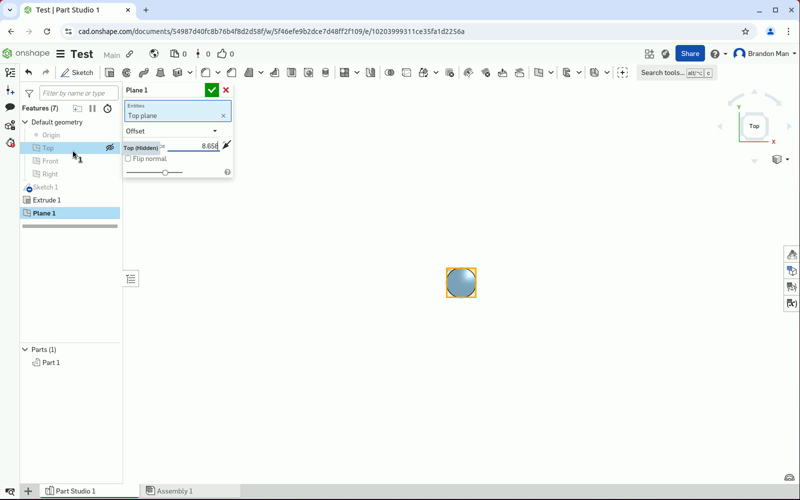
key(enter, 2)
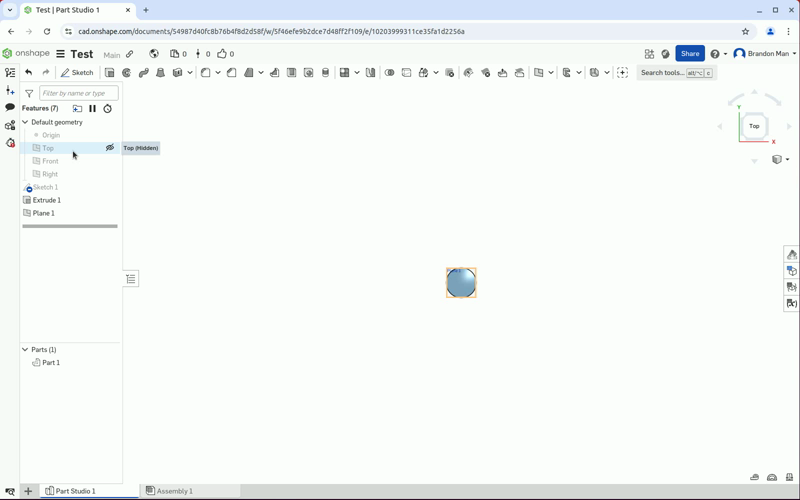
key(shift+s)
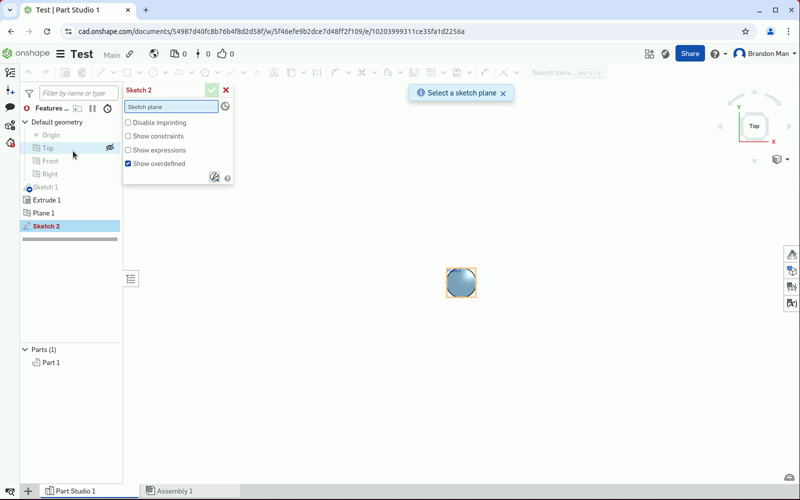
mouse_move(73, 215)
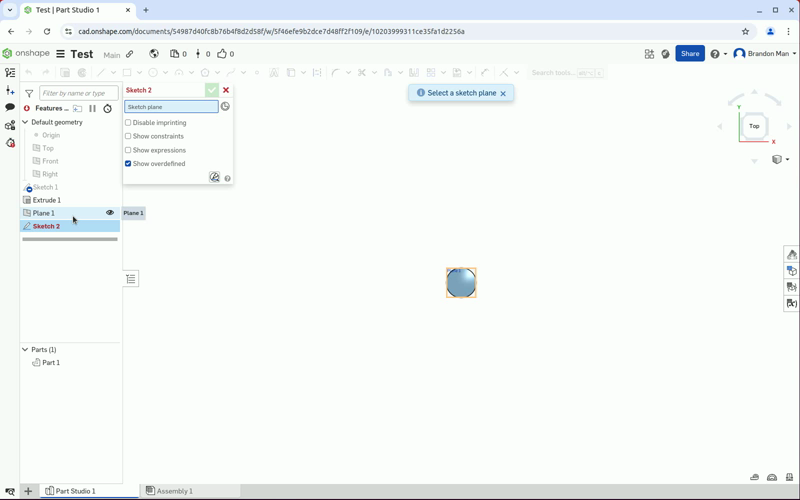
click(73, 215)
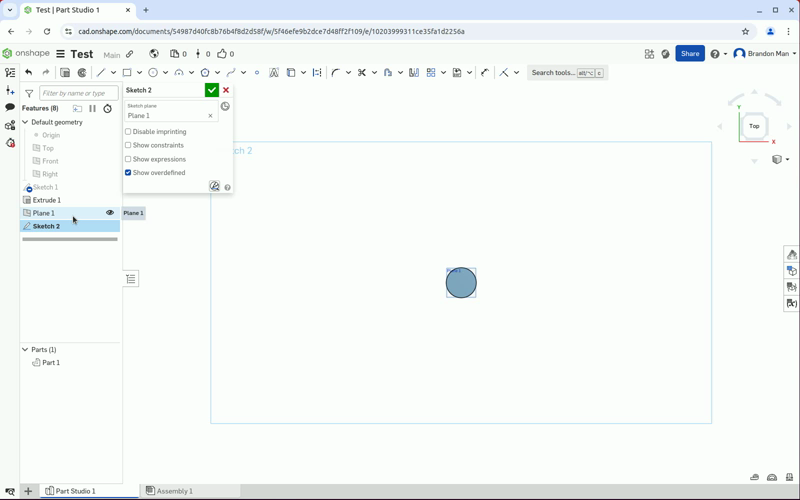
mouse_move(73, 352)
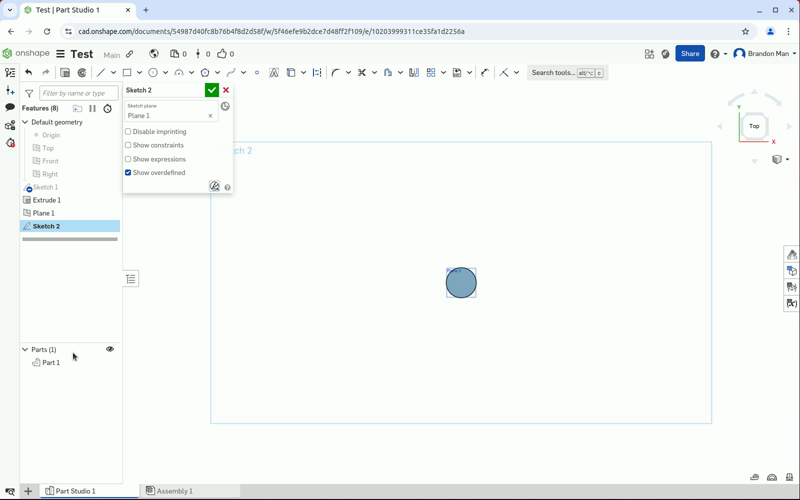
key(y)
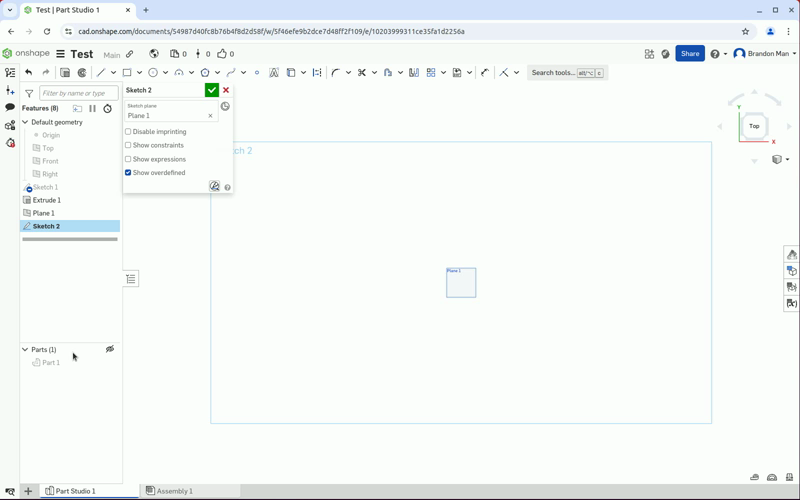
key(l)
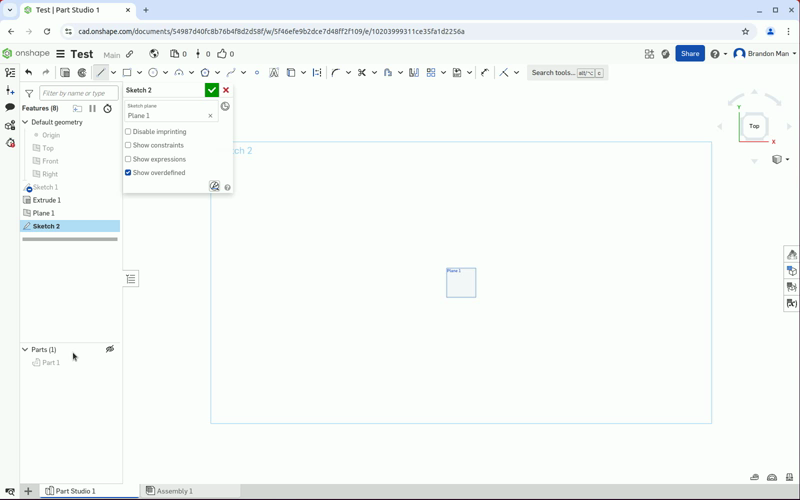
key_down(shift)
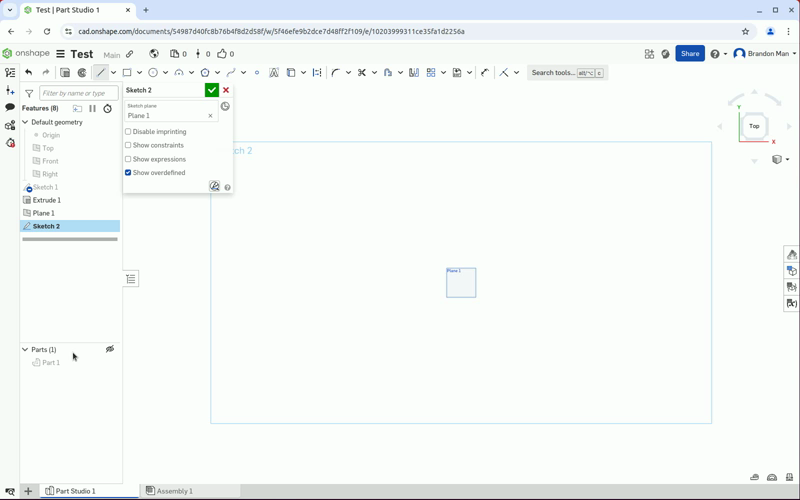
mouse_move(440, 347)
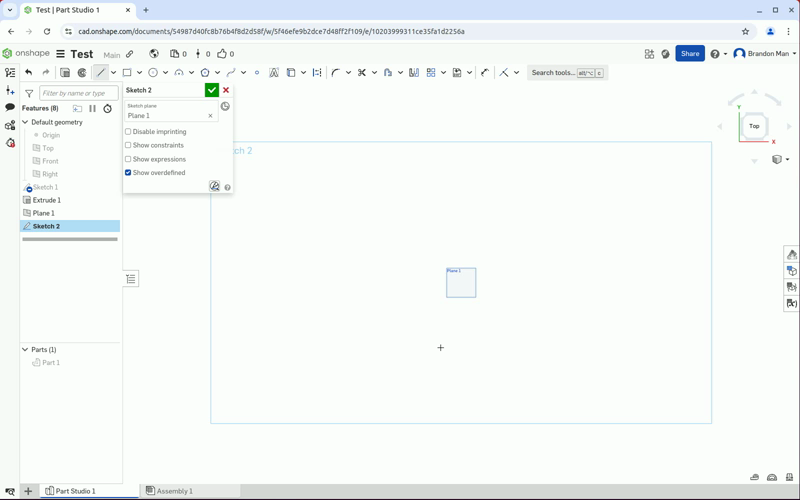
click(440, 347)
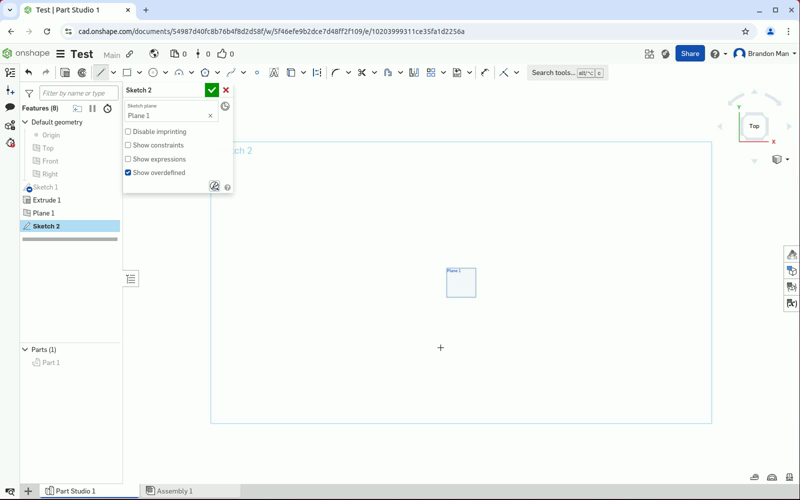
key_up(shift)
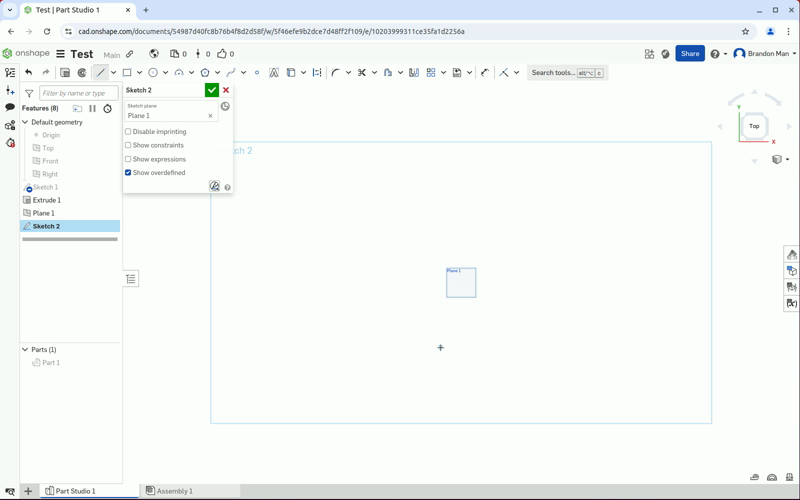
key_down(shift)
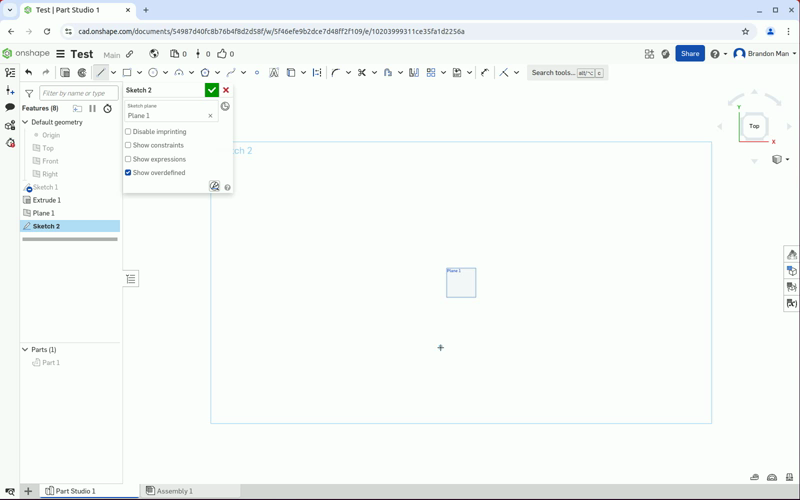
mouse_move(470, 347)
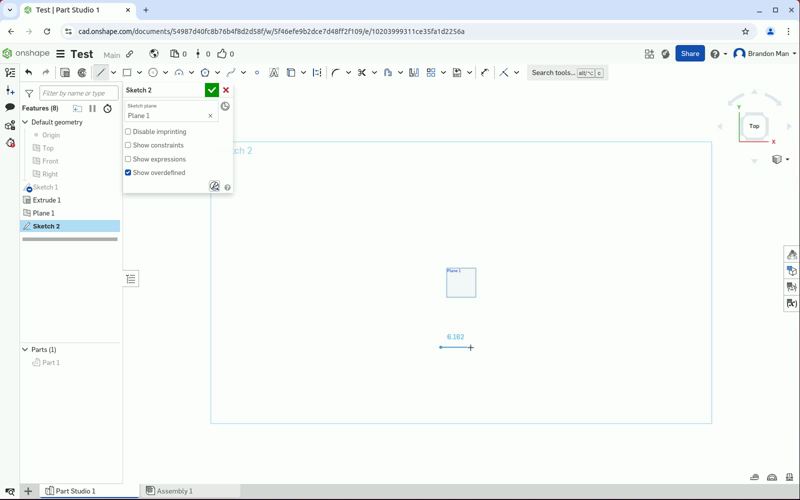
mouse_move(480, 347)
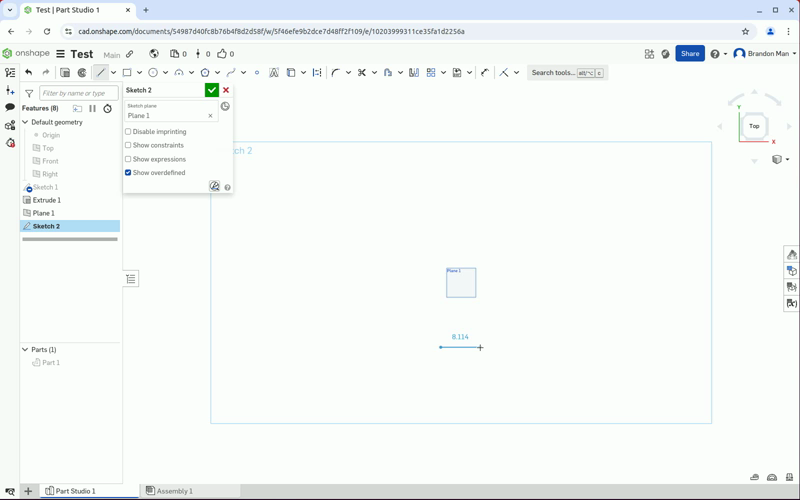
click(480, 347)
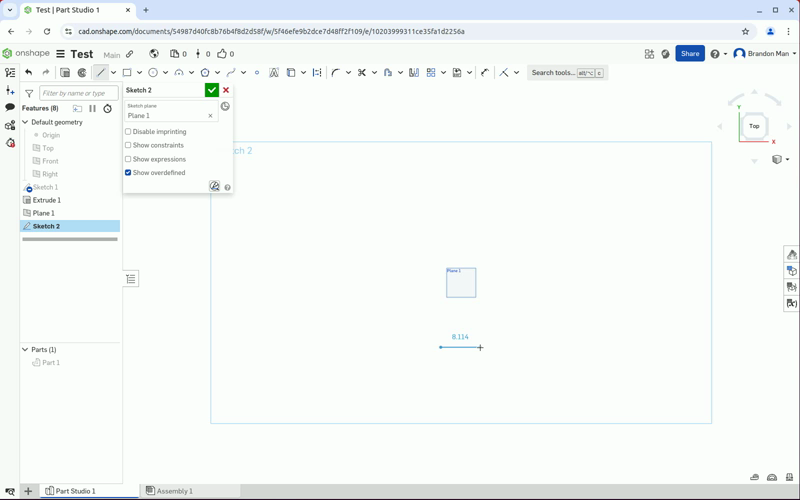
key_up(shift)
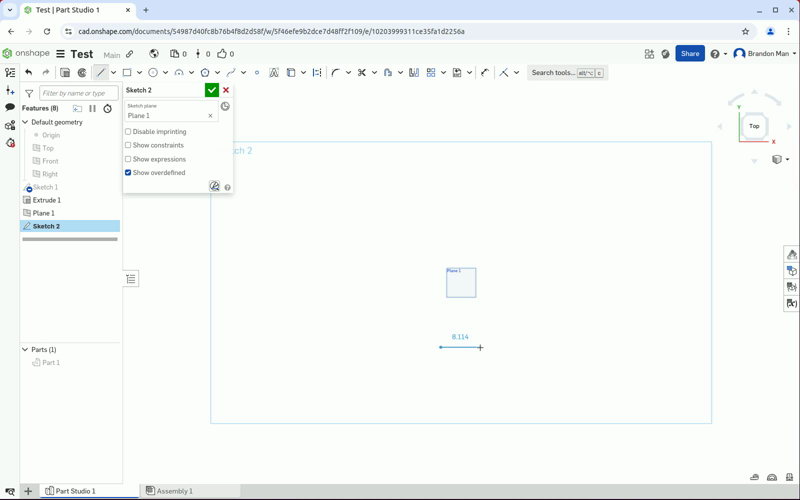
key_down(shift)
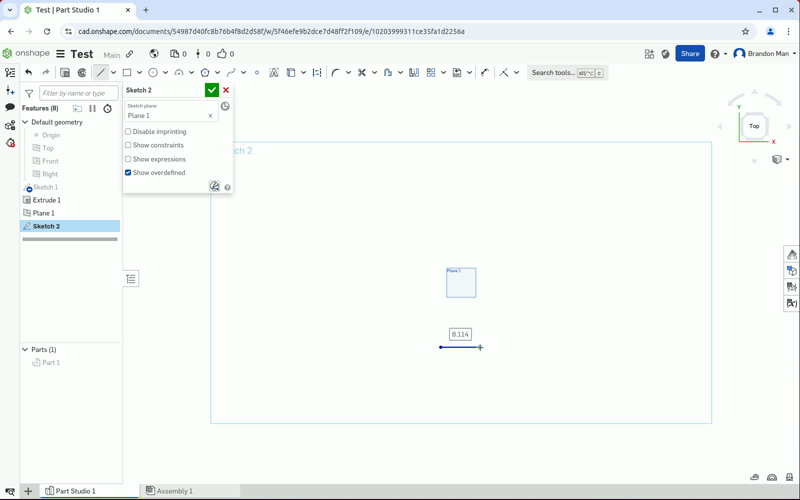
mouse_move(480, 262)
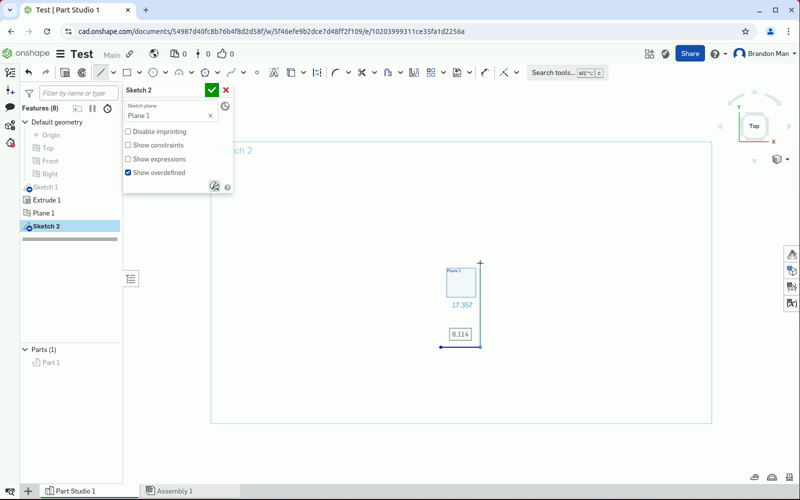
click(480, 262)
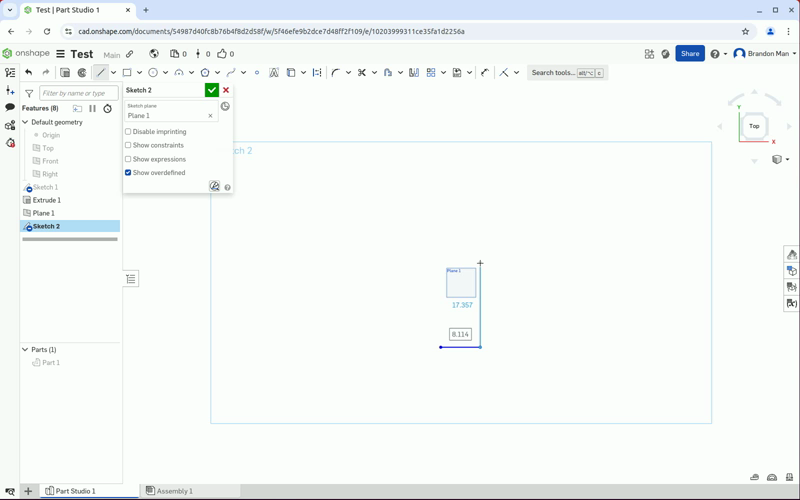
key_up(shift)
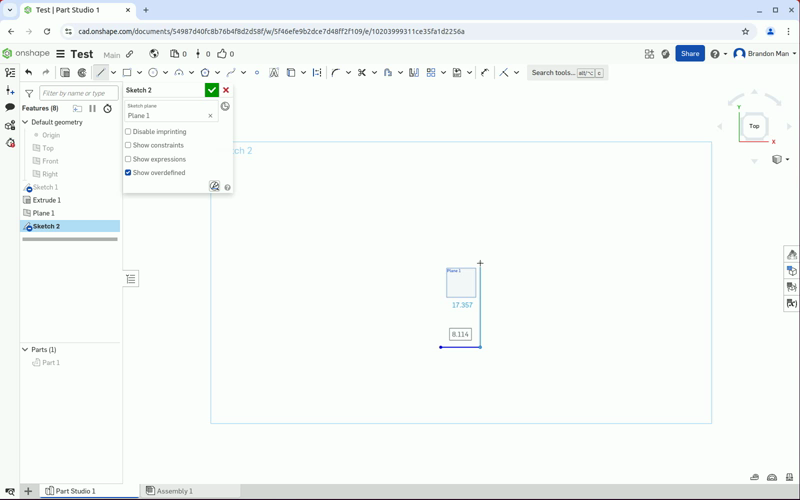
key_down(shift)
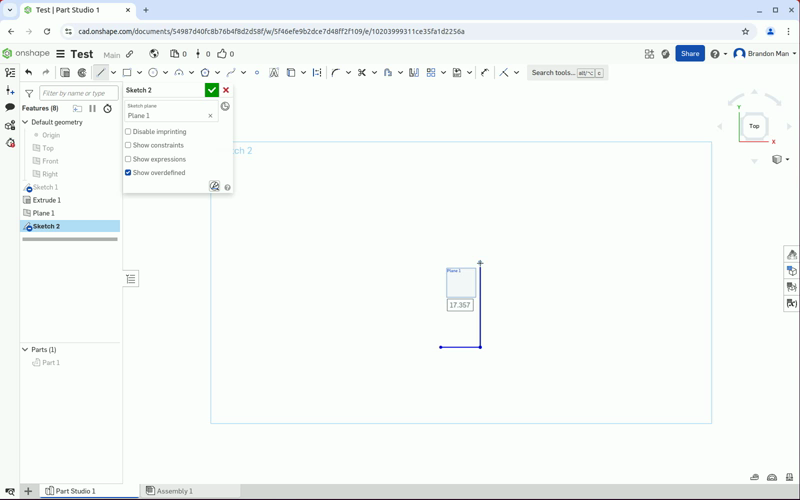
mouse_move(510, 262)
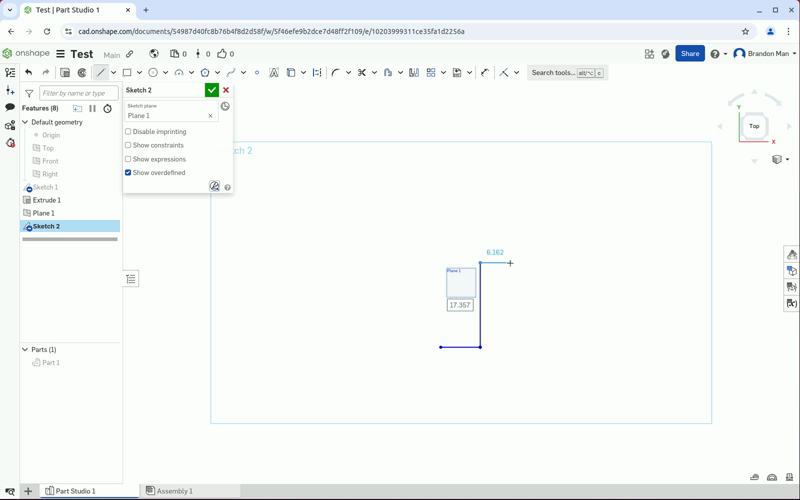
mouse_move(460, 262)
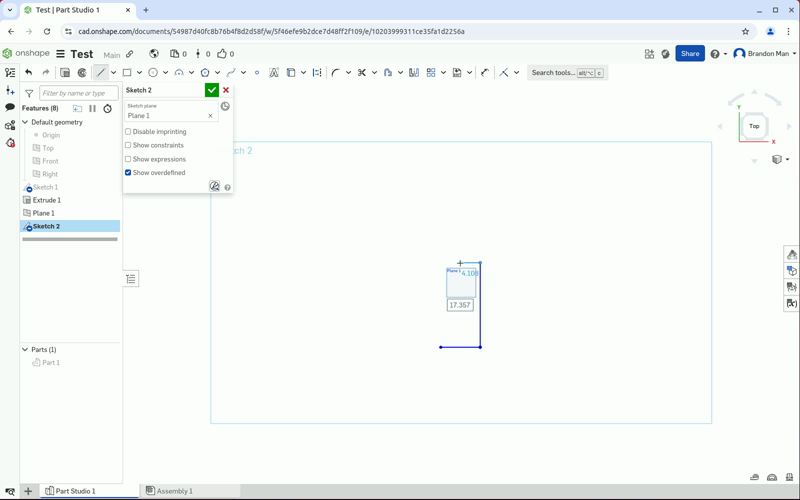
click(460, 262)
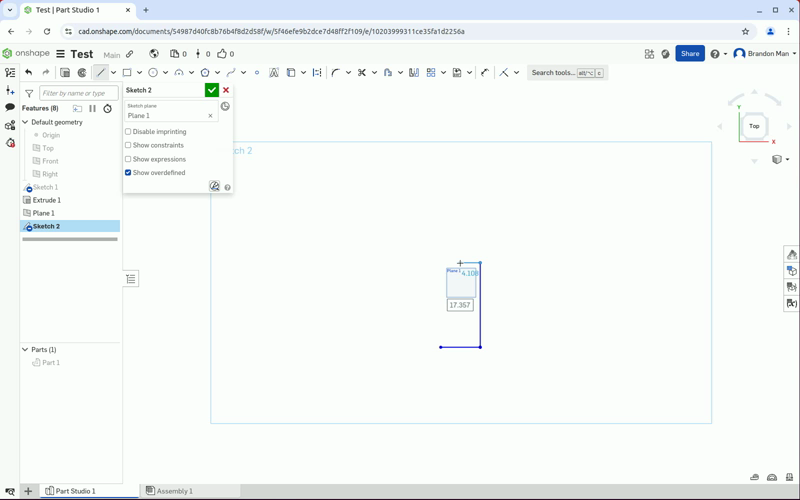
key_up(shift)
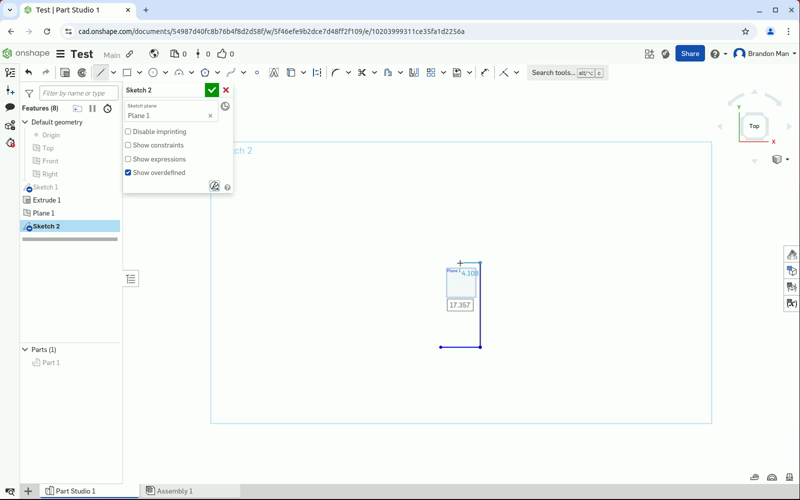
key_down(shift)
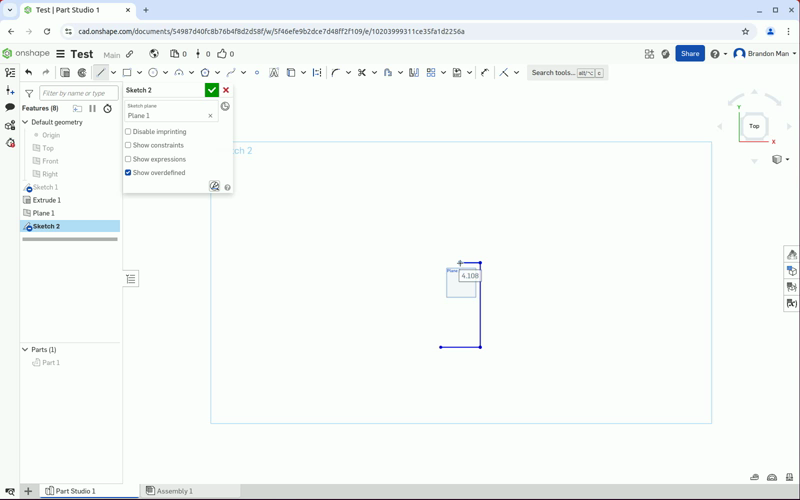
mouse_move(490, 262)
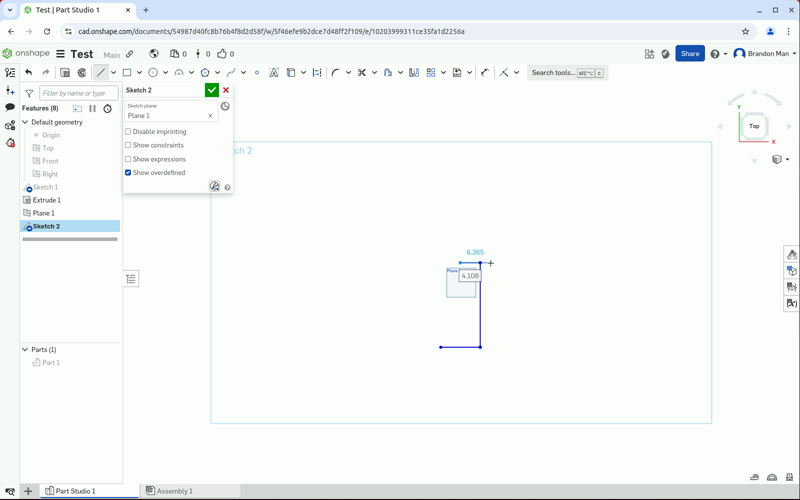
mouse_move(440, 262)
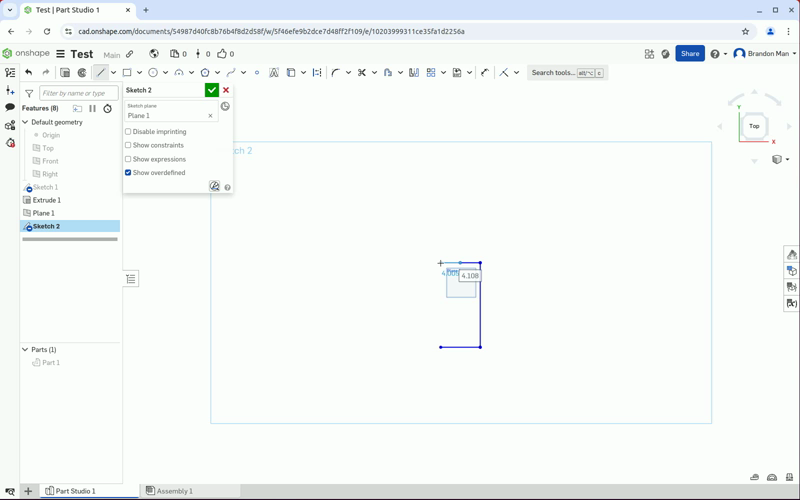
click(440, 262)
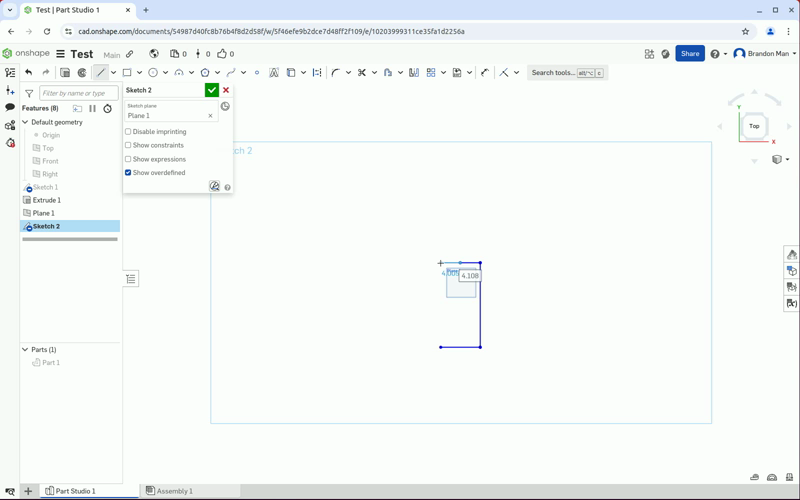
key_up(shift)
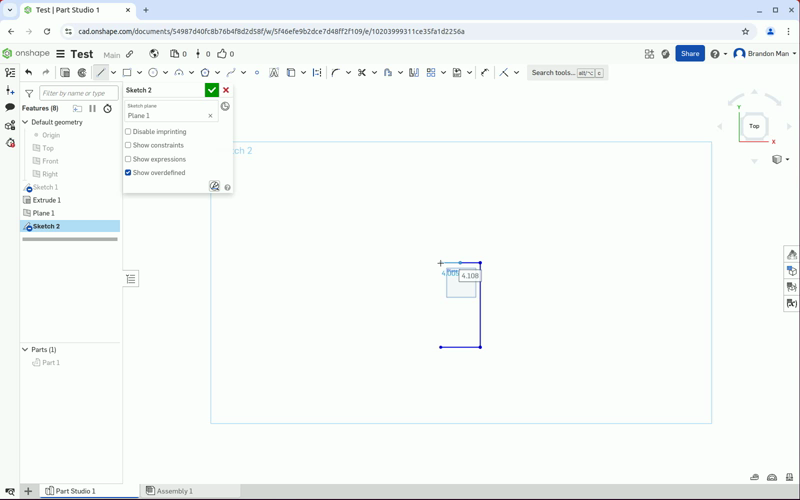
key_down(shift)
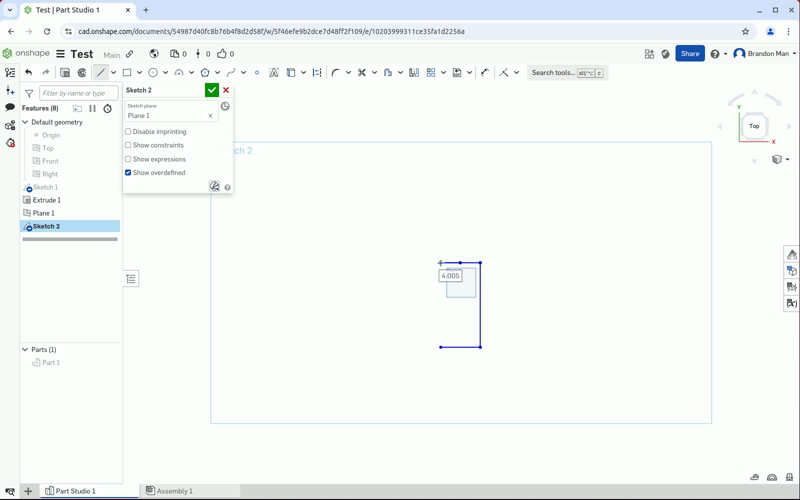
mouse_move(440, 347)
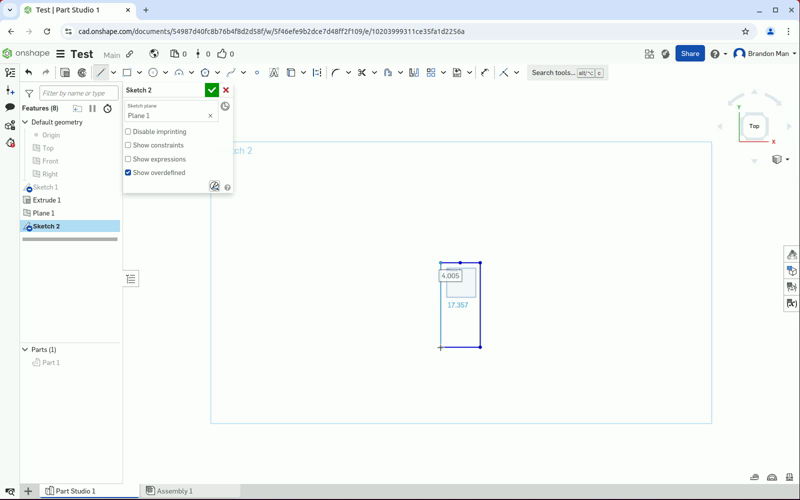
key_up(shift)
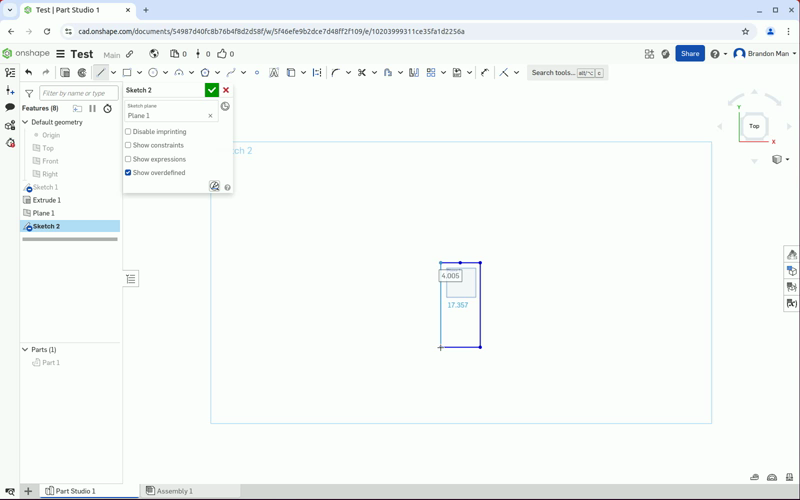
click(440, 347)
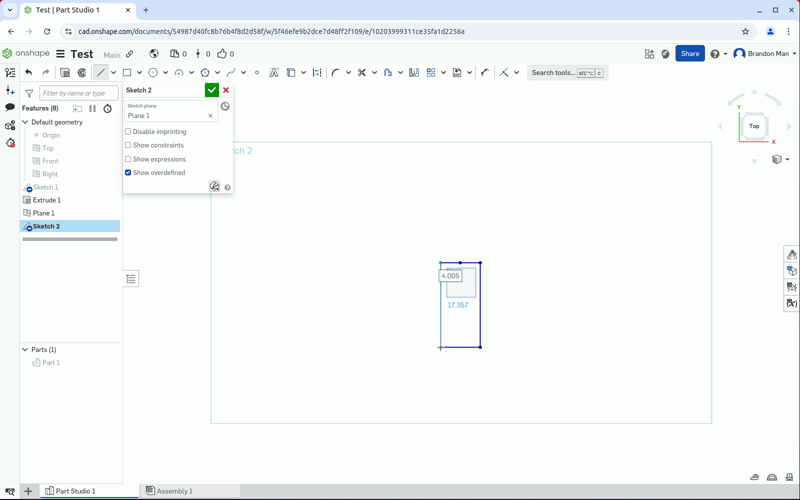
key(esc)
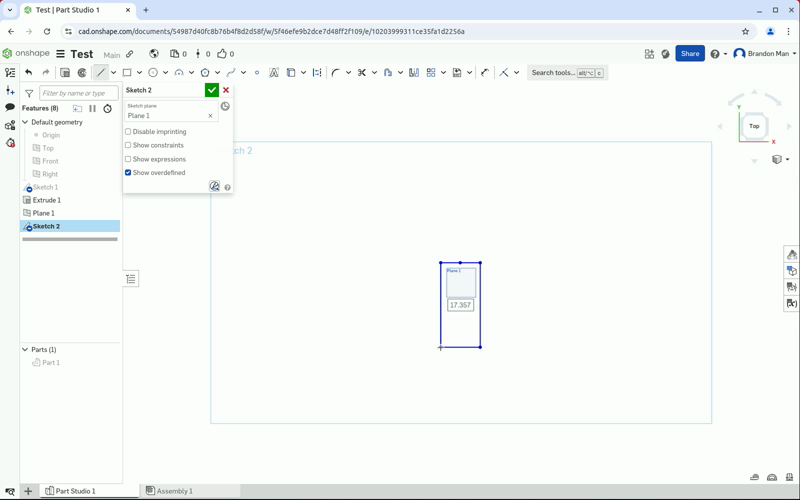
key(c)
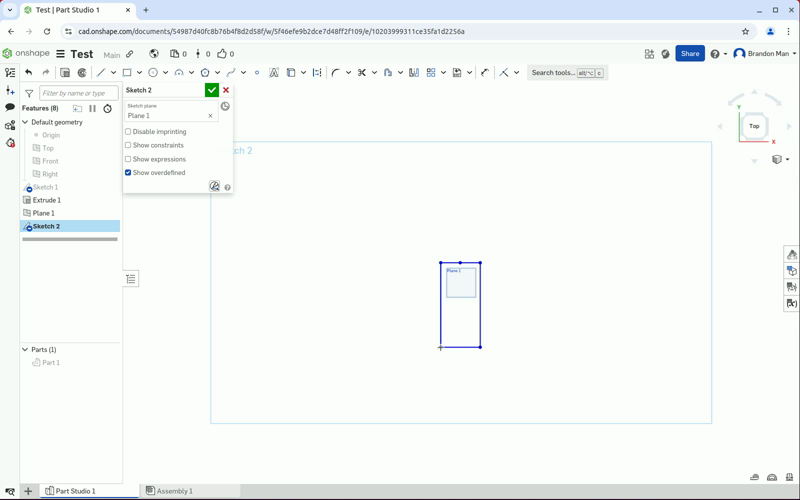
key_down(shift)
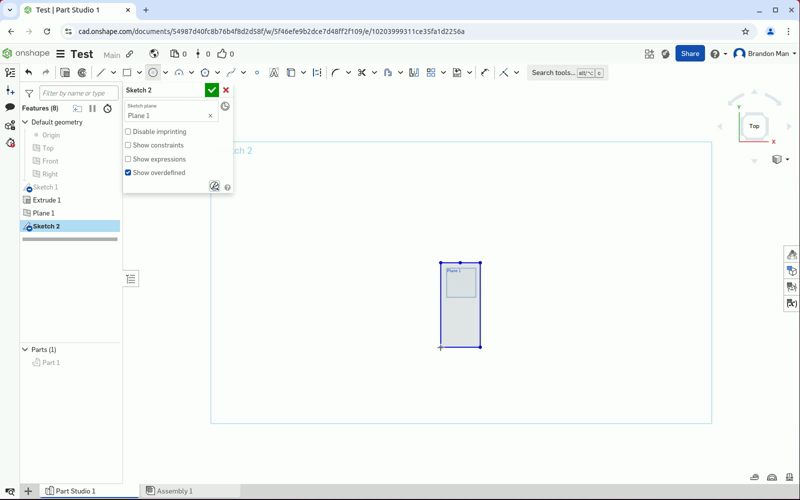
mouse_move(460, 282)
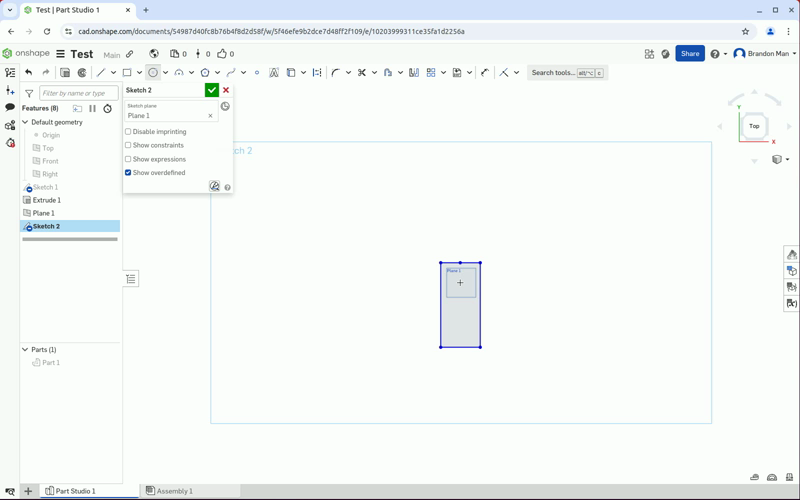
click(460, 282)
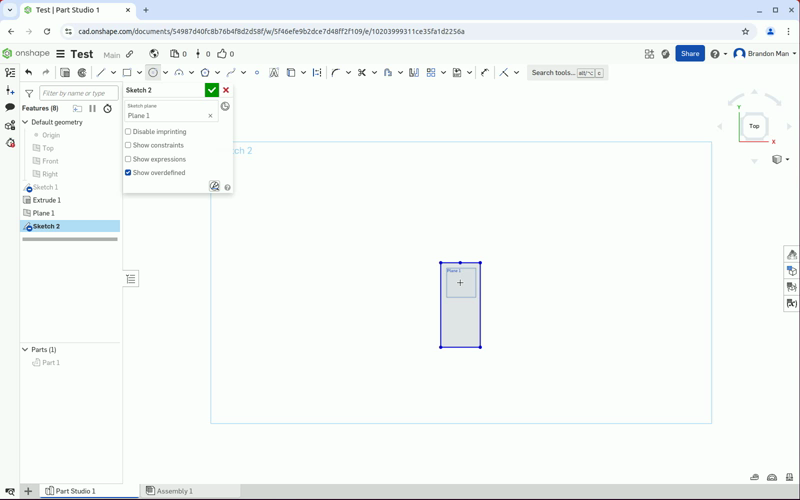
key_up(shift)
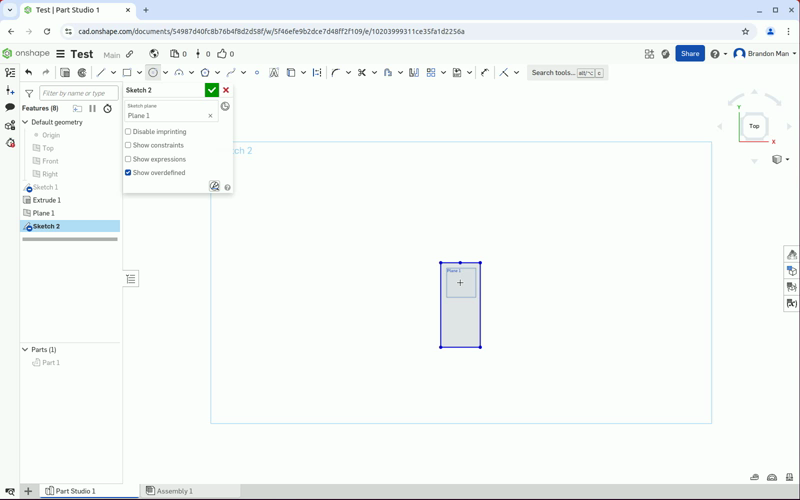
mouse_move(474, 282)
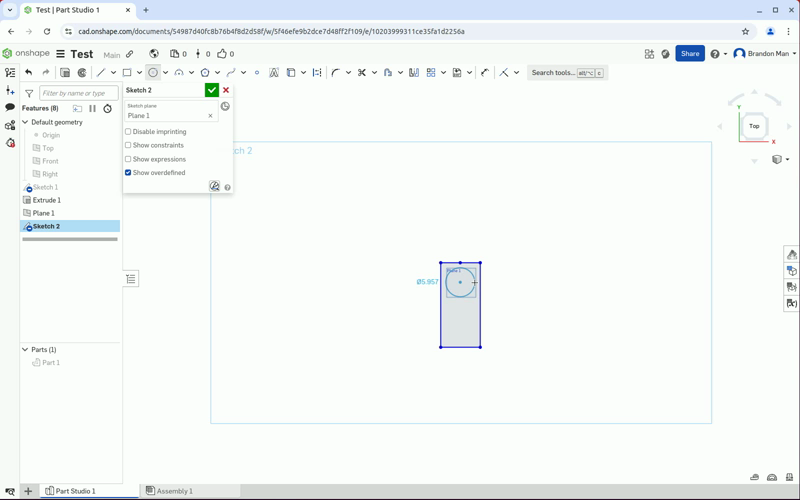
click(474, 282)
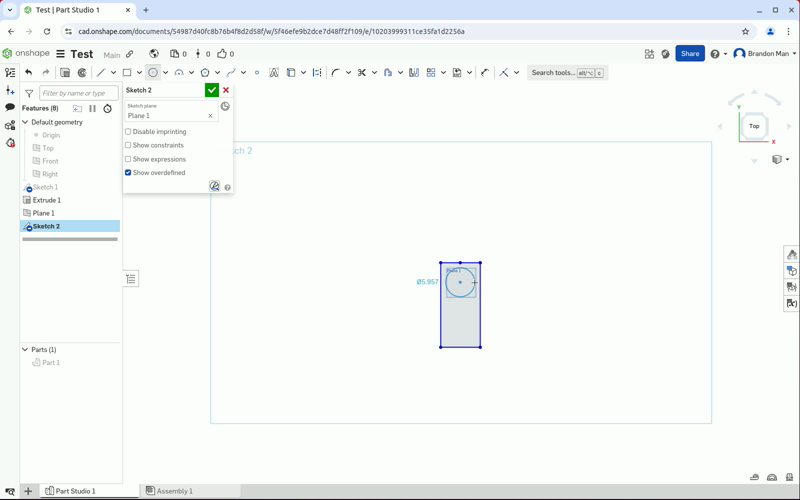
key(esc)
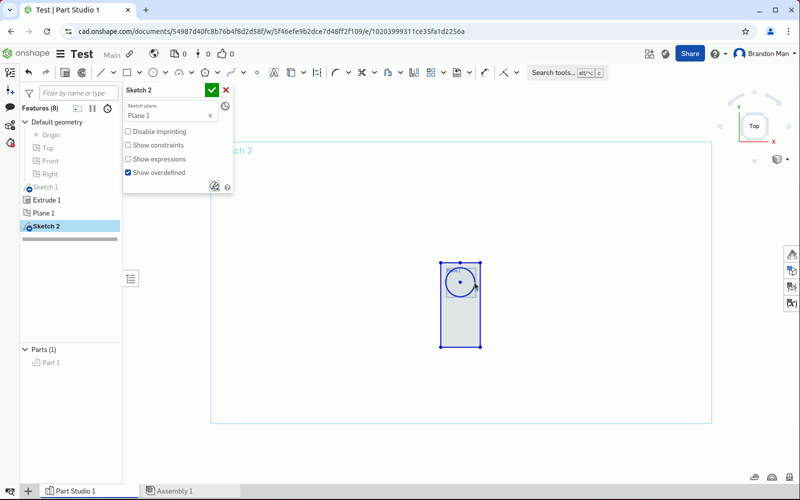
mouse_move(448, 336)
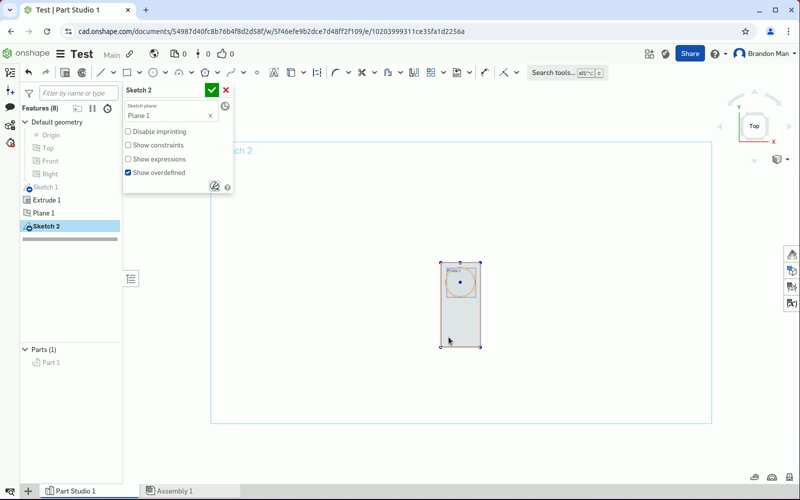
click(448, 336)
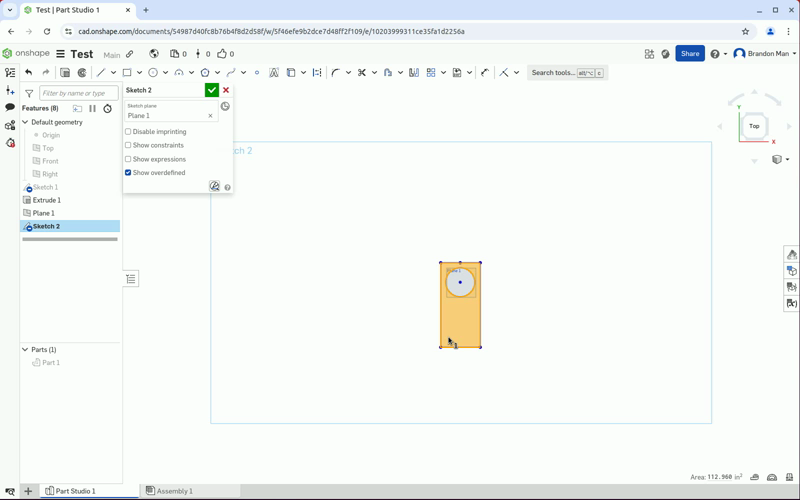
mouse_move(73, 352)
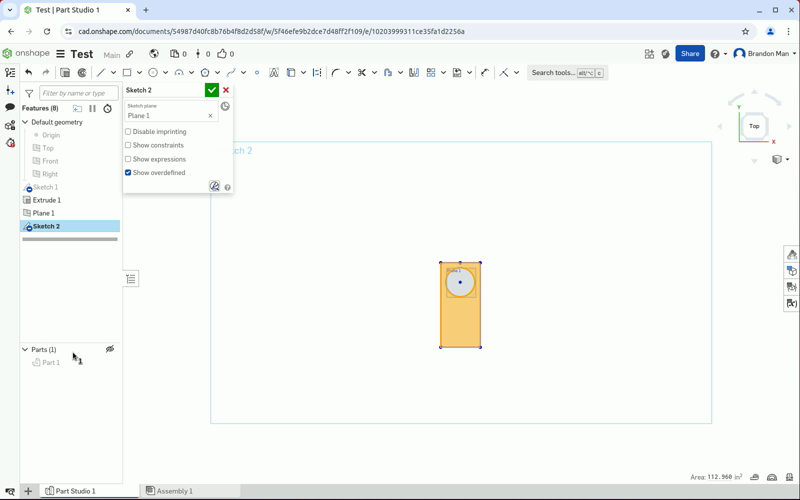
key(shift+y)
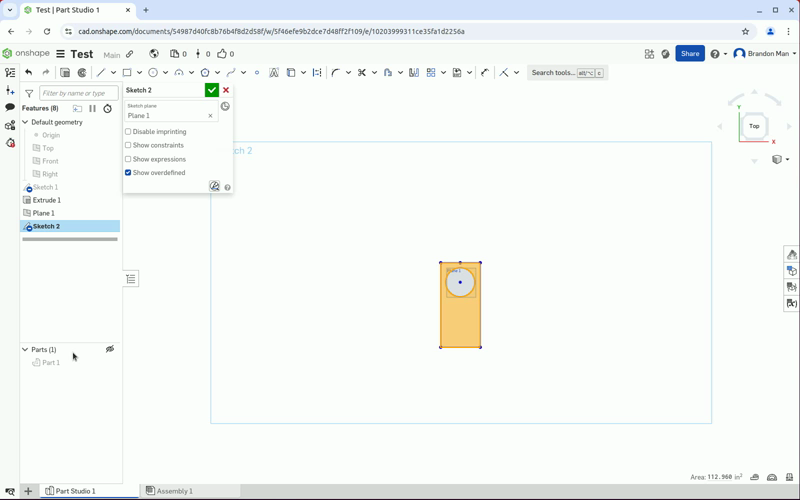
key(shift+e)
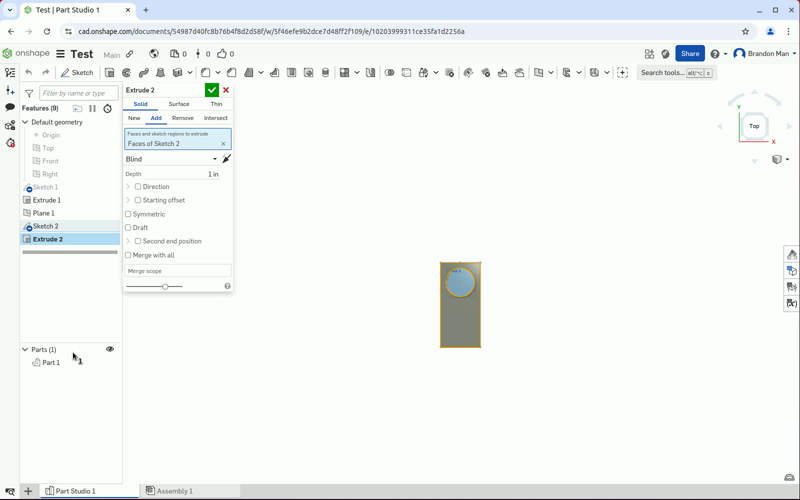
mouse_move(143, 106)
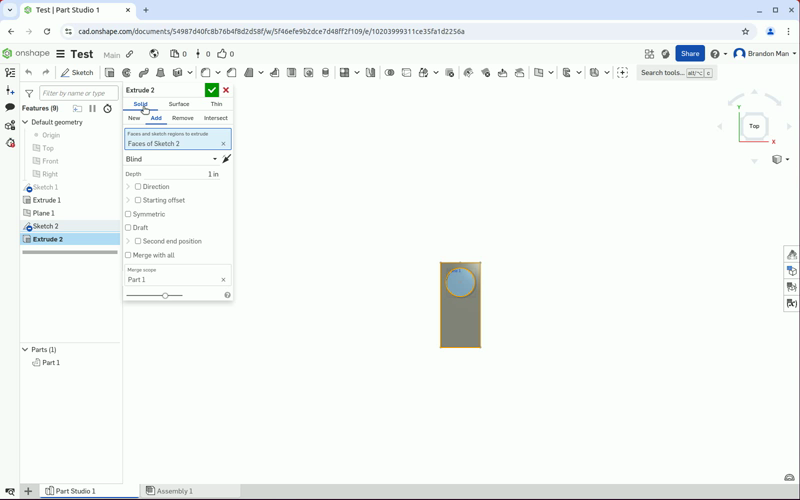
click(143, 106)
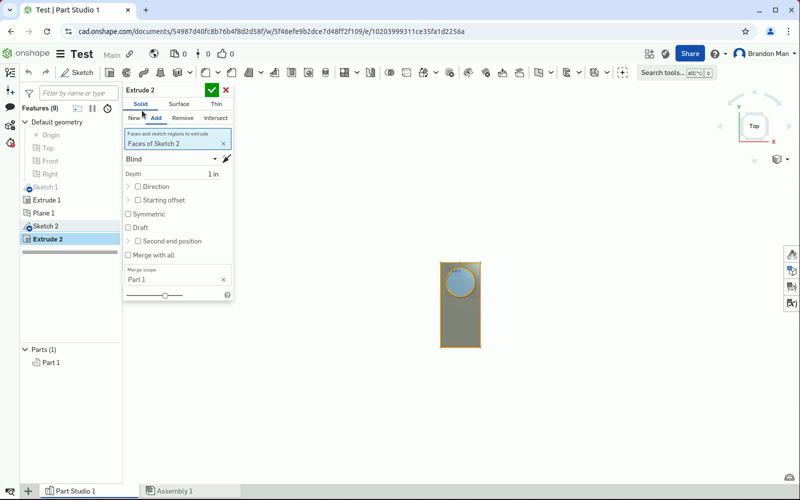
mouse_move(137, 120)
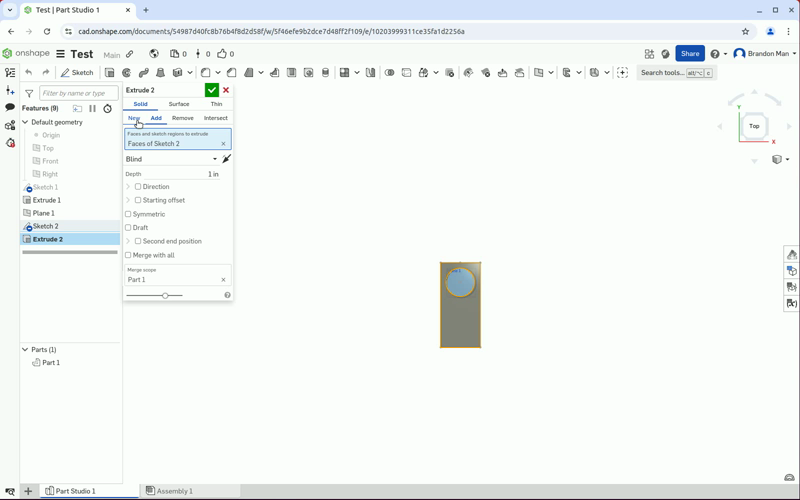
click(137, 120)
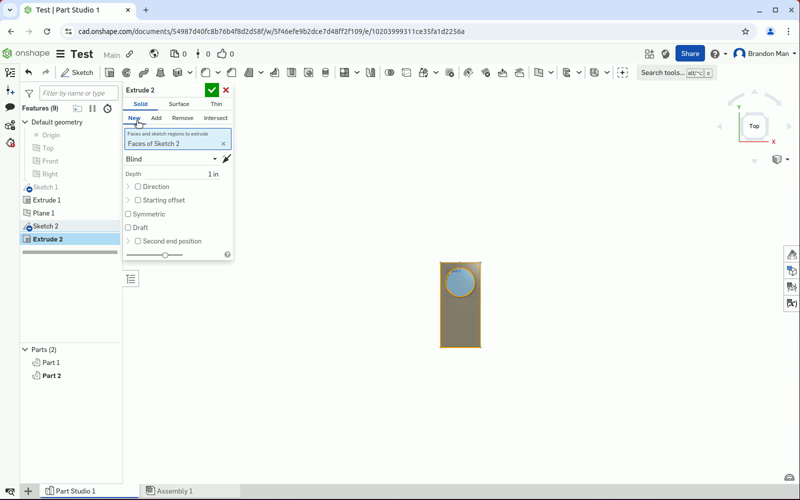
key(tab, 4)
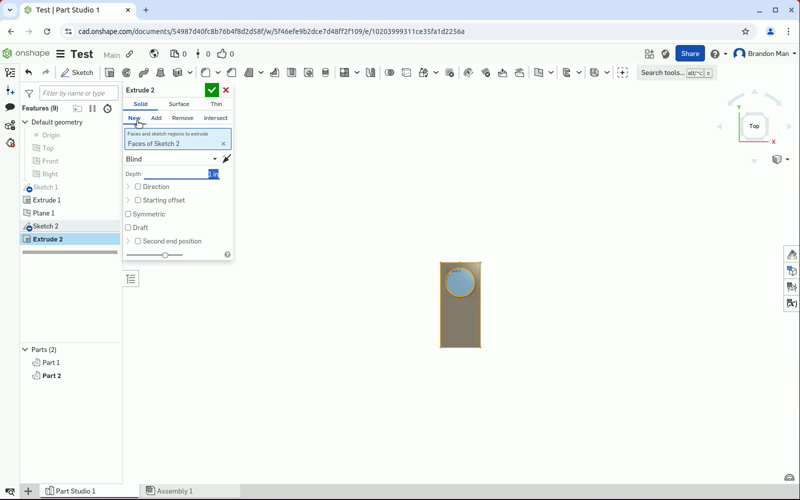
text(14.443)
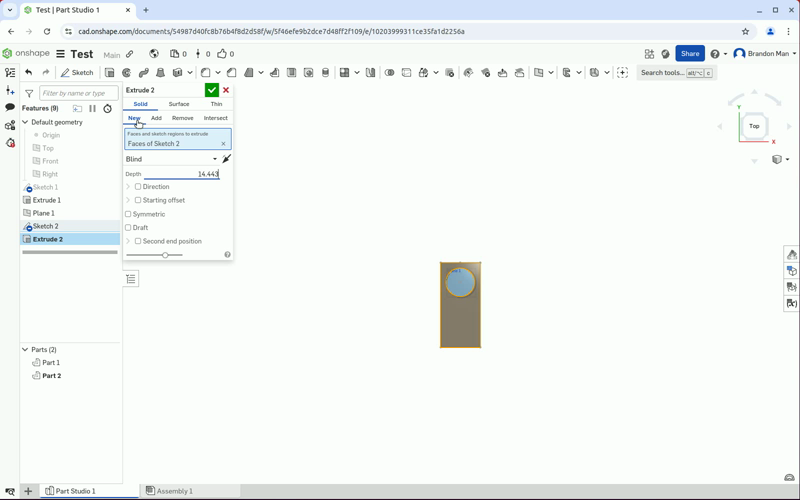
key(enter)
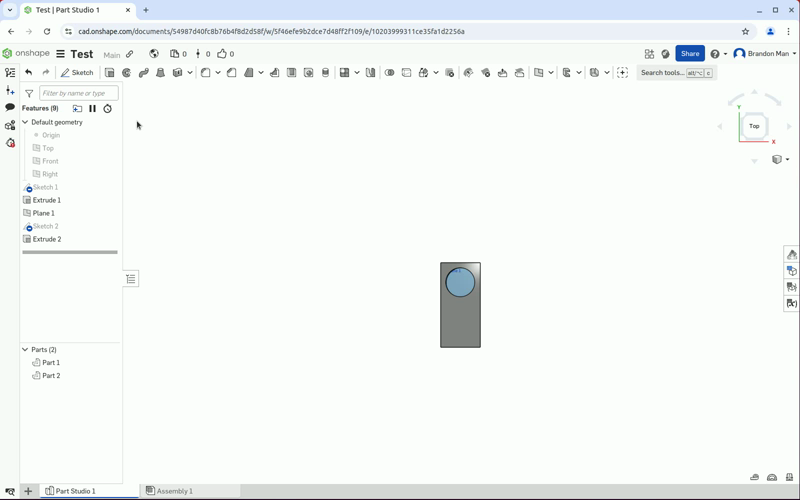
key(shift+h)
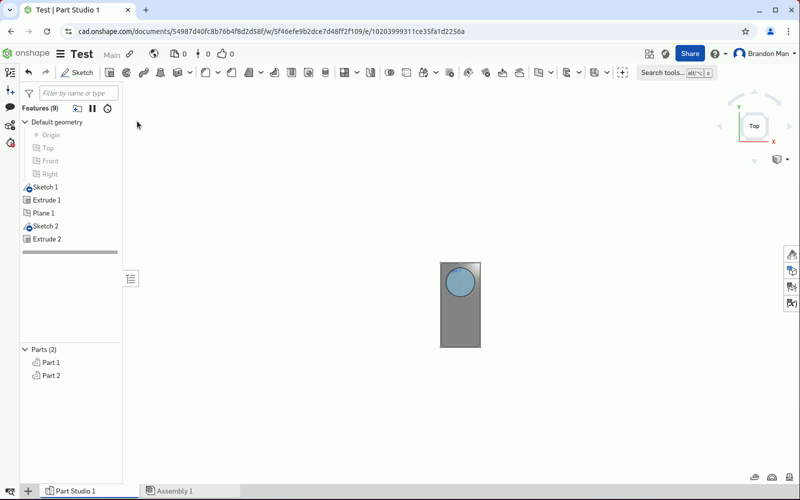
key(shift+h)
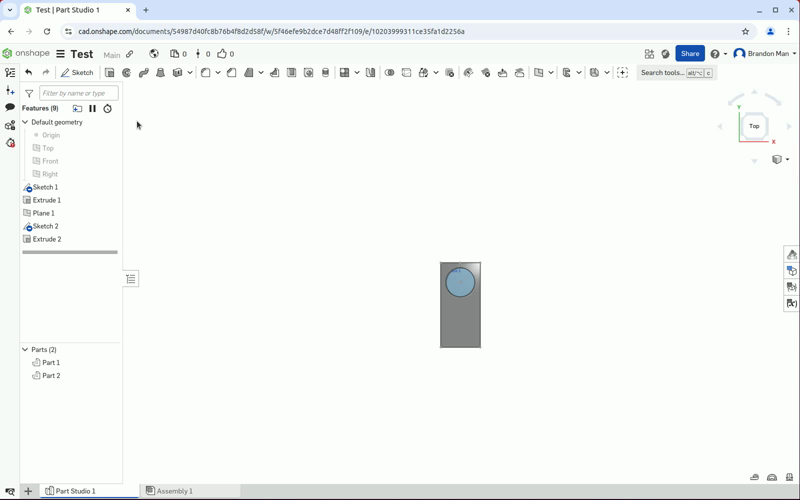
key(shift+7)
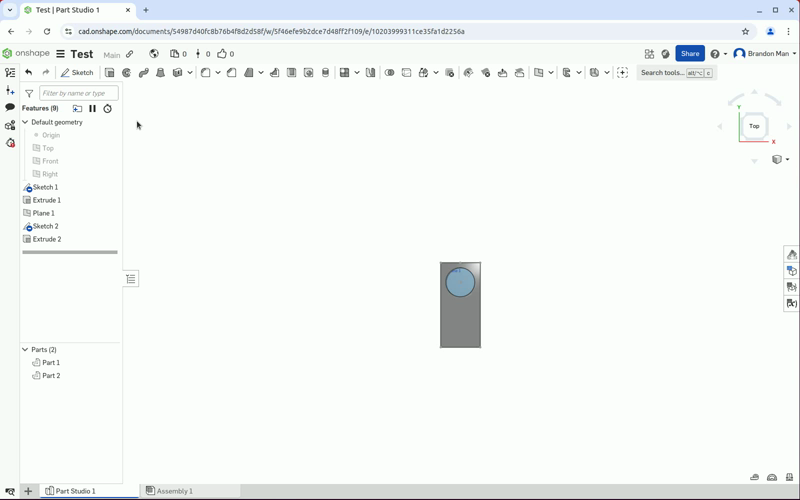
key(up, 3)
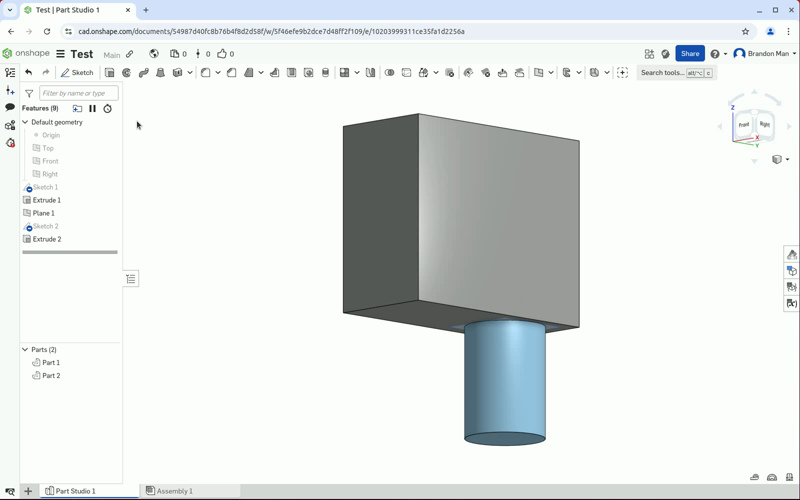
key(left, 3)
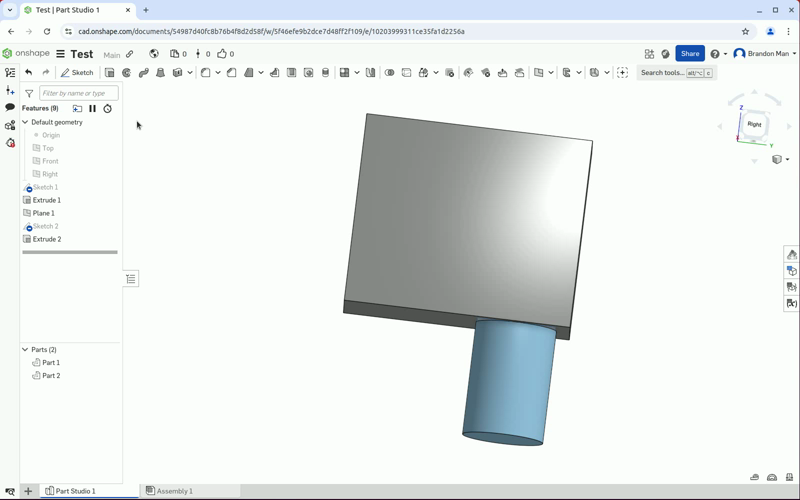
key(right, 3)
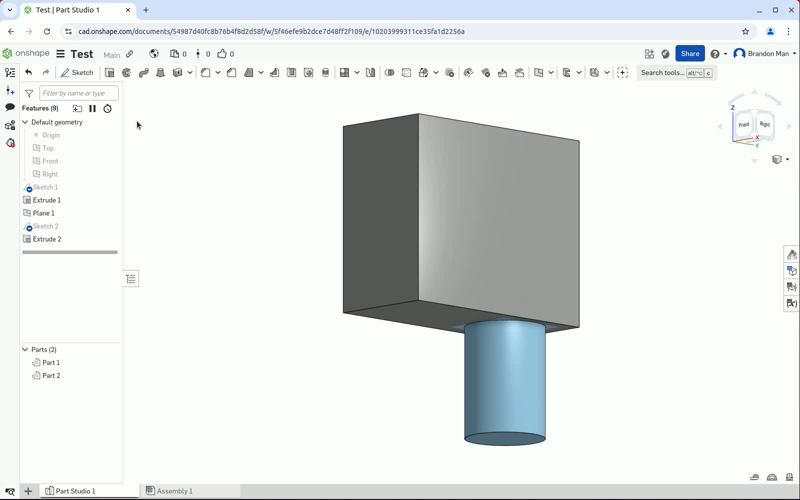
key(down, 3)
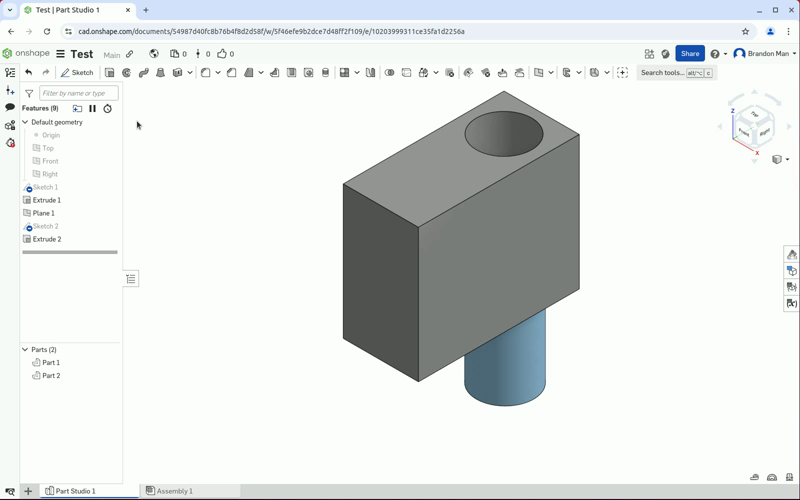
mouse_move(73, 189)
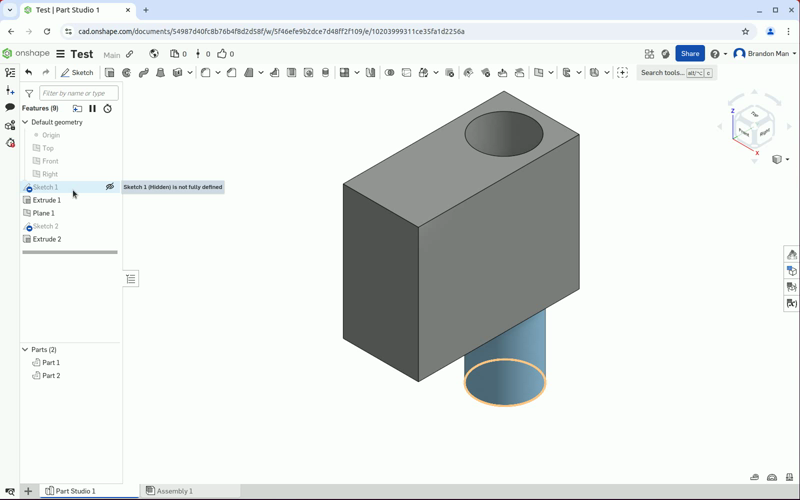
click(73, 189)